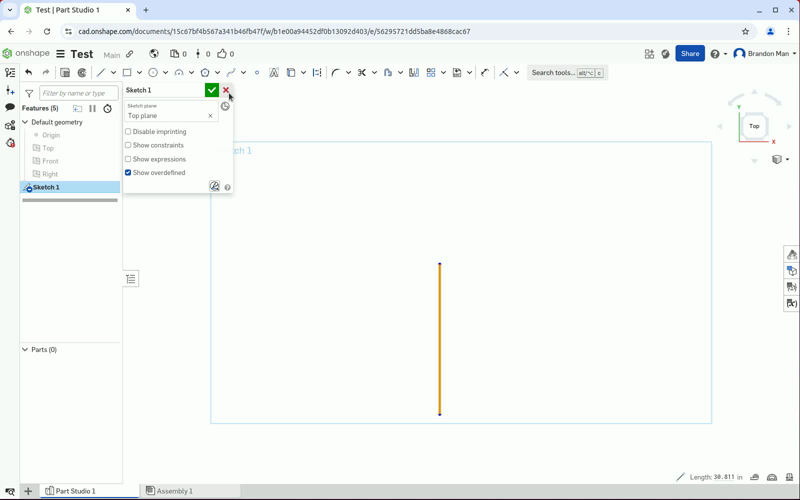
key(shift+h)
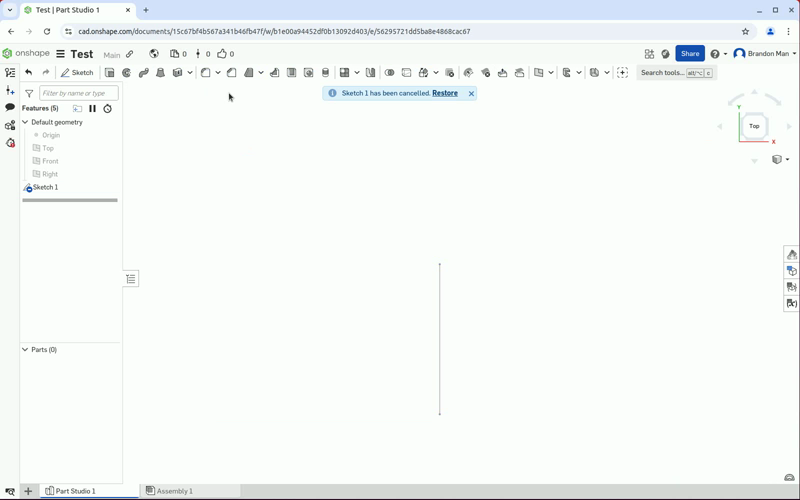
key(shift+s)
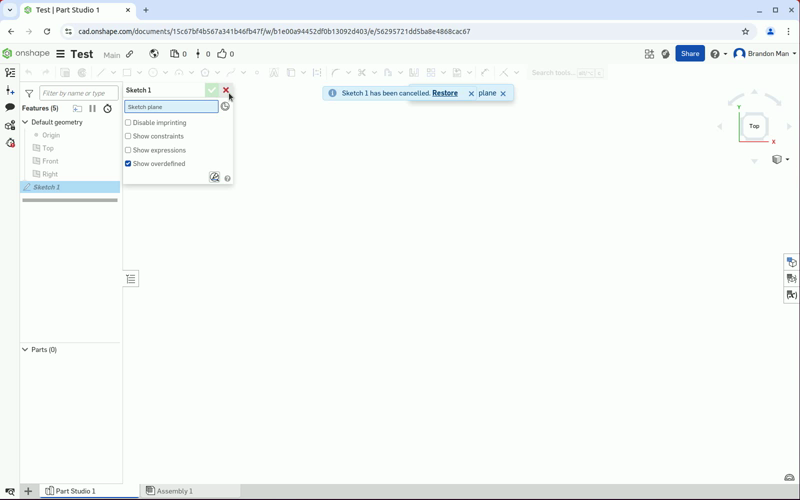
mouse_move(73, 150)
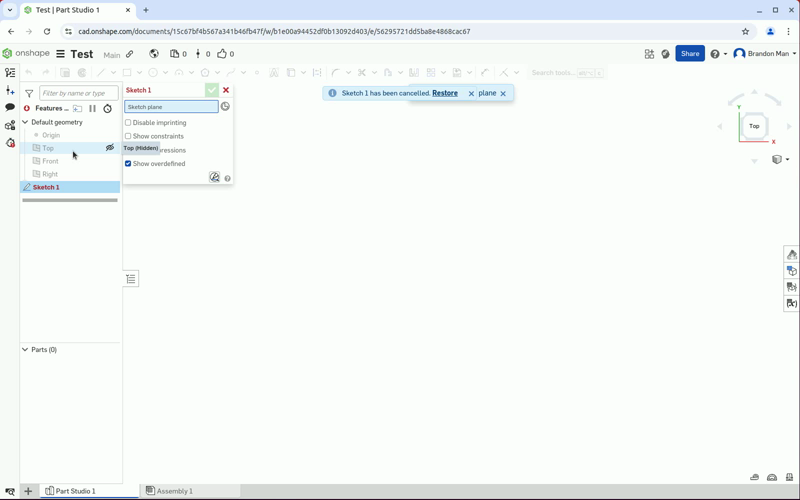
click(73, 150)
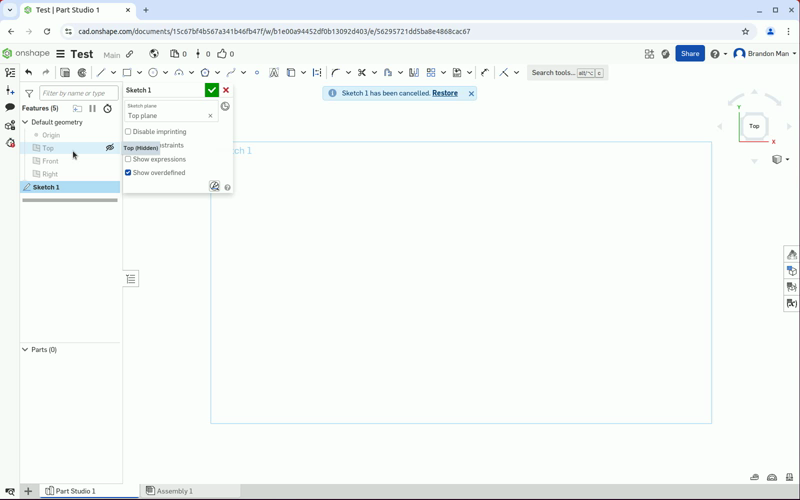
mouse_move(73, 352)
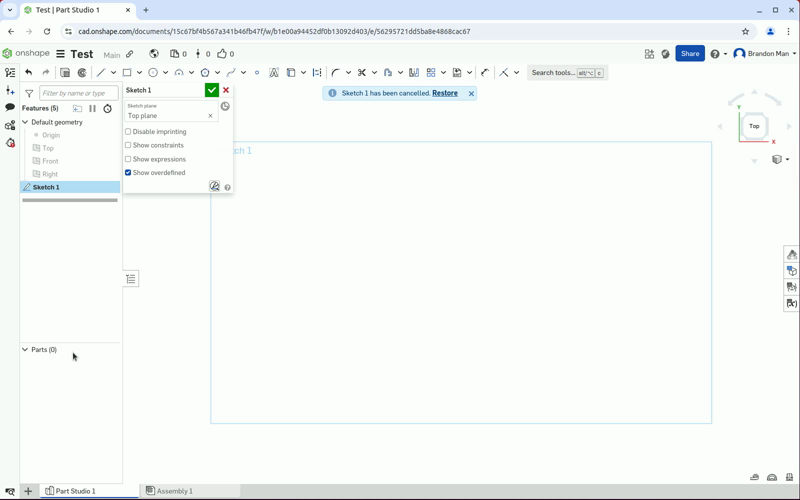
key(y)
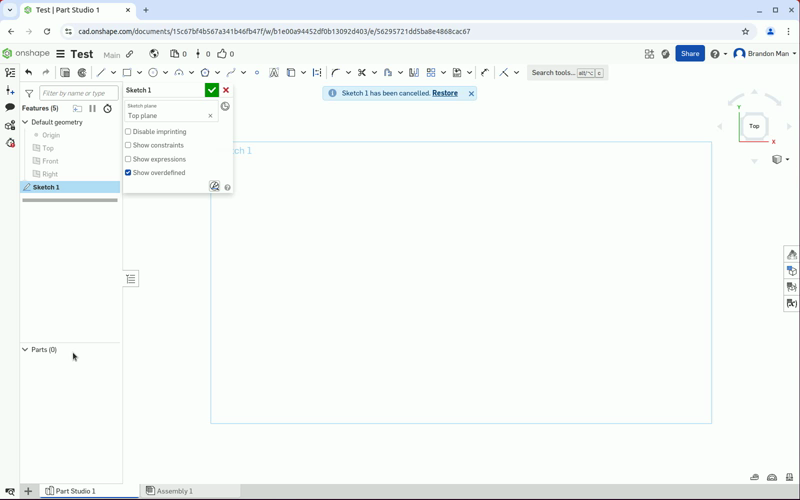
key(l)
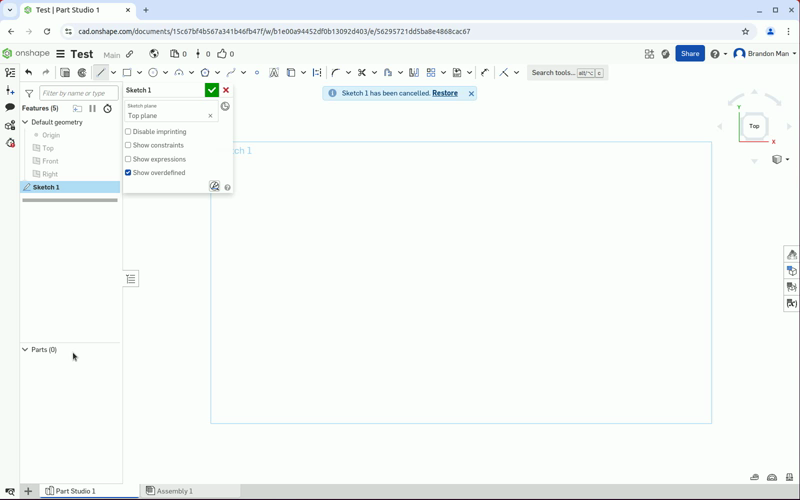
key_down(shift)
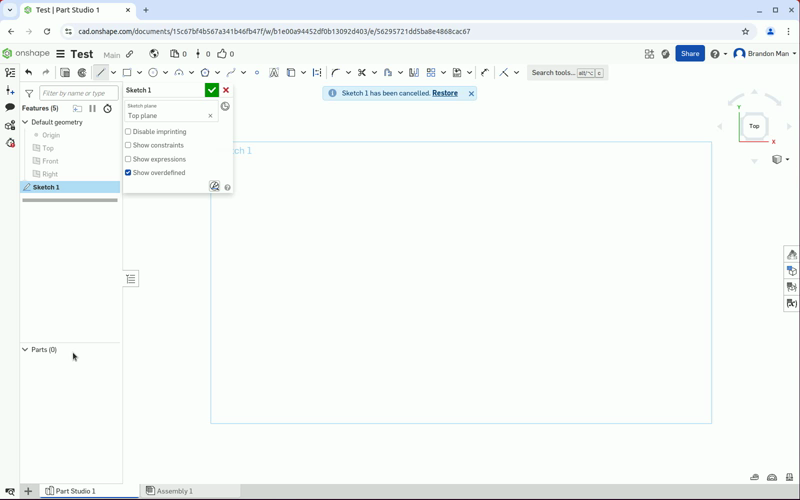
mouse_move(348, 366)
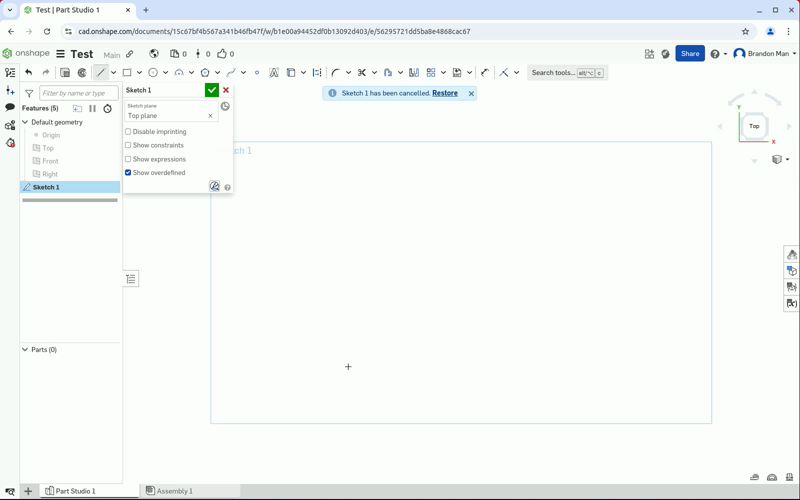
click(348, 366)
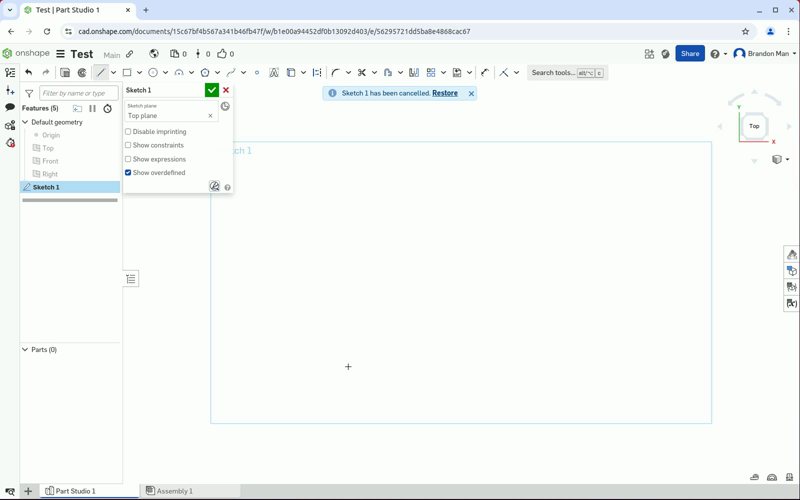
key_up(shift)
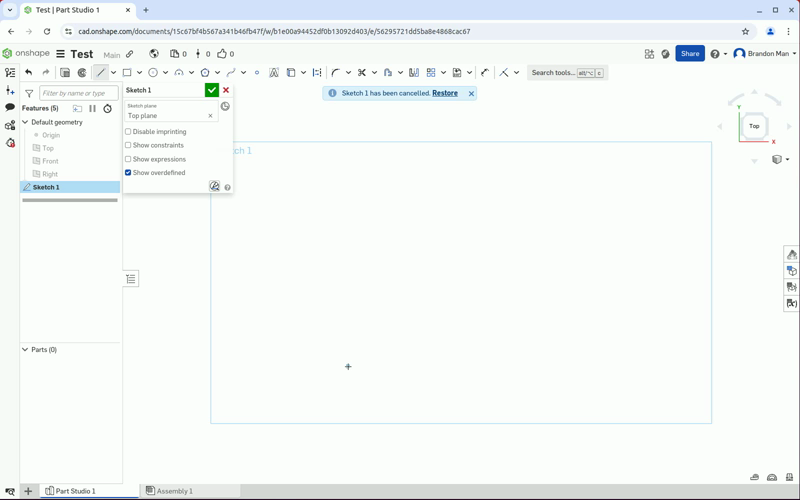
key_down(shift)
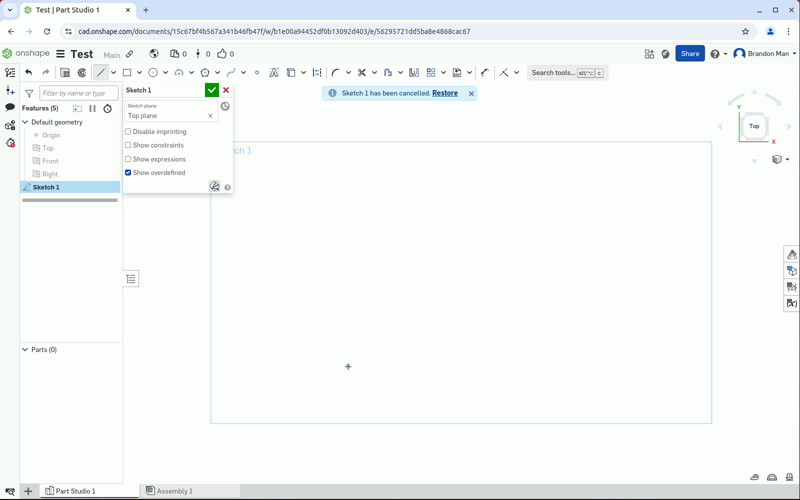
mouse_move(572, 366)
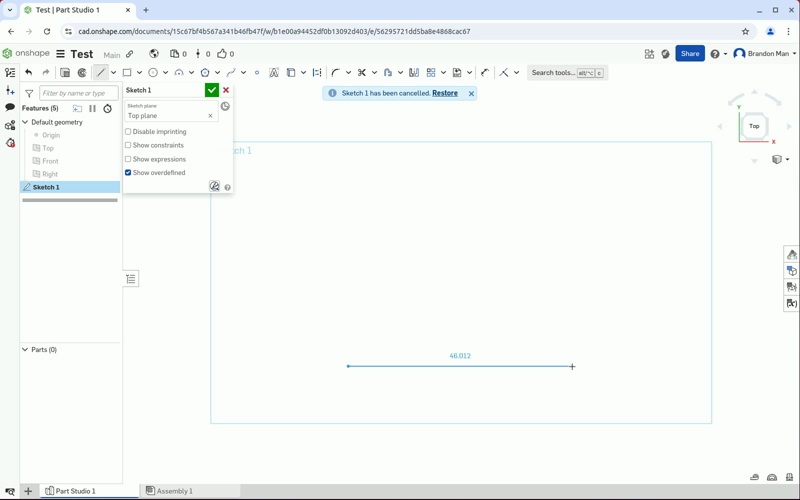
click(572, 366)
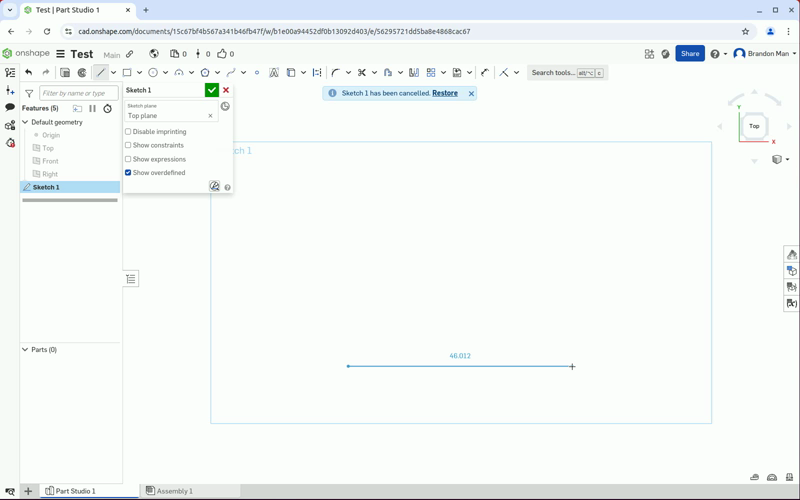
key_up(shift)
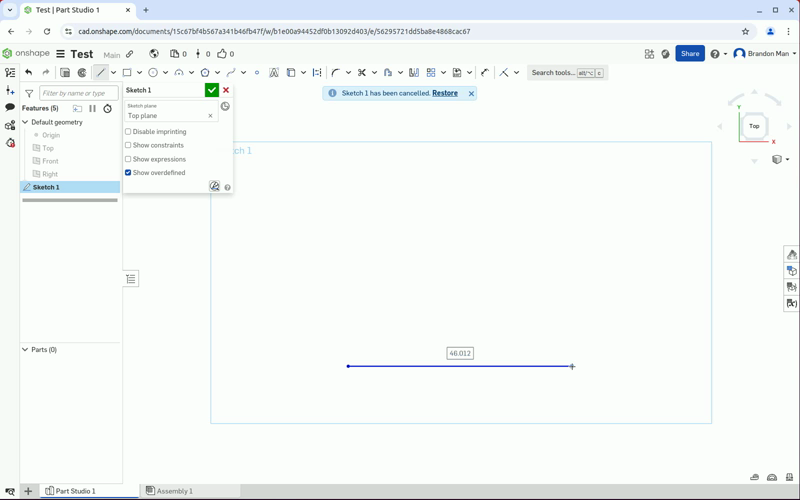
key_down(shift)
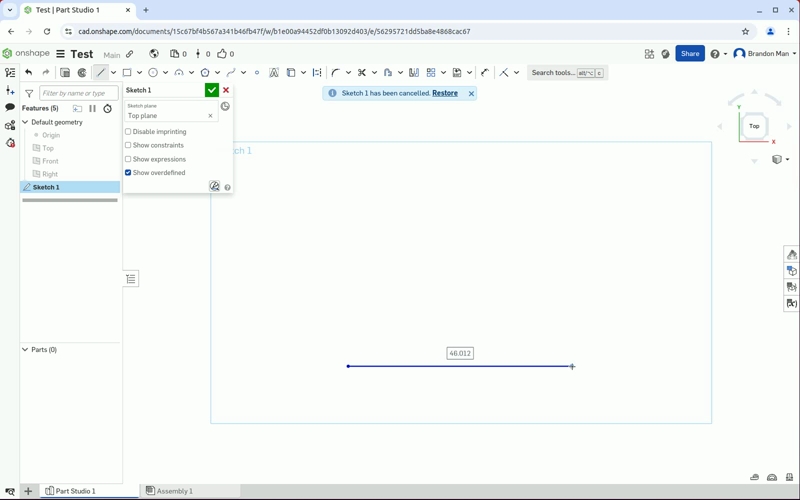
mouse_move(572, 201)
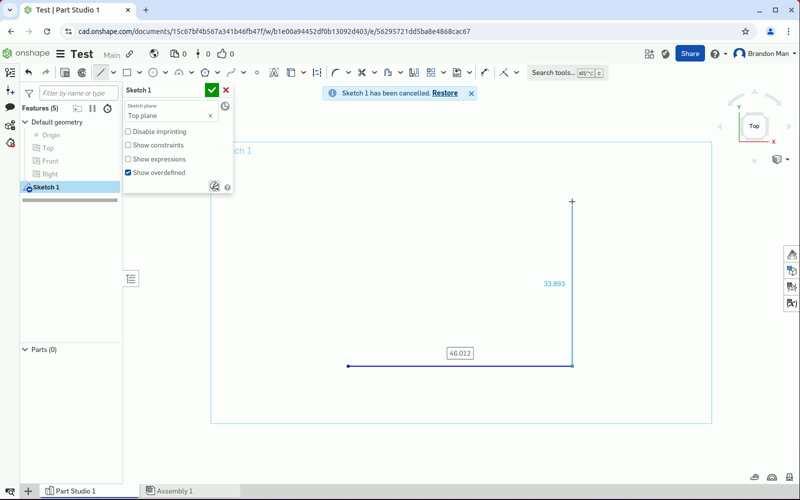
click(572, 201)
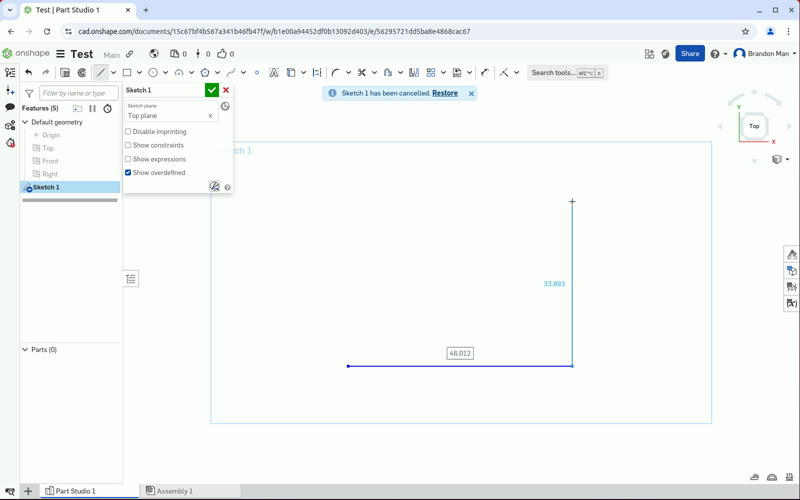
key_up(shift)
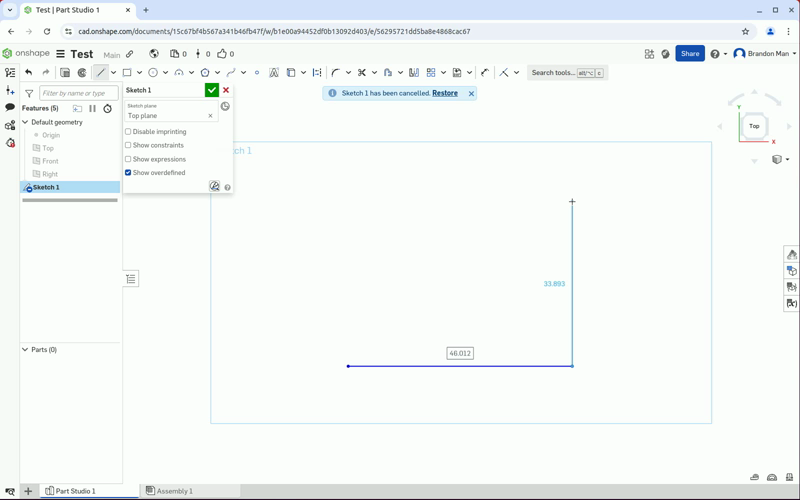
key_down(shift)
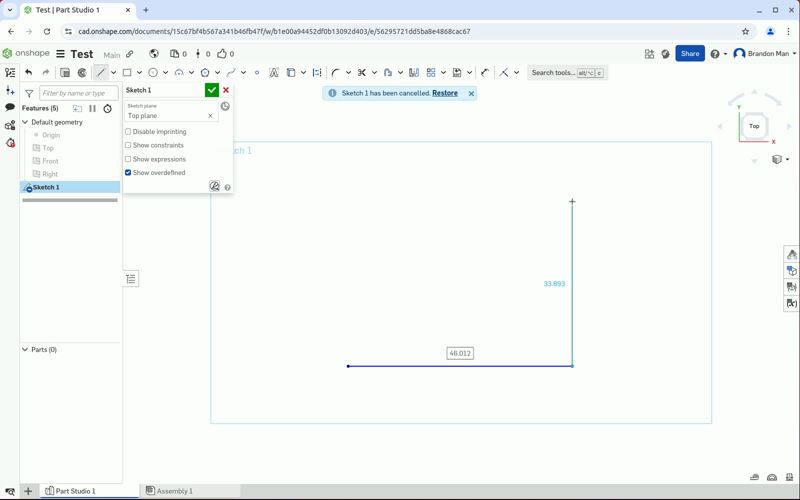
mouse_move(348, 201)
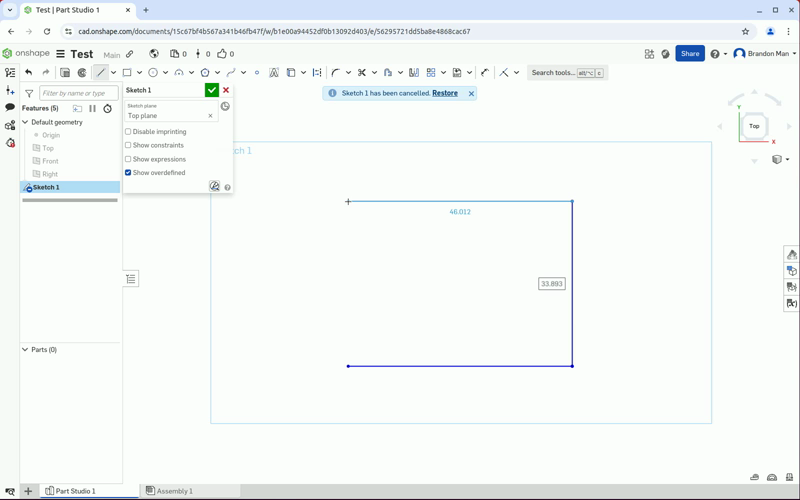
click(348, 201)
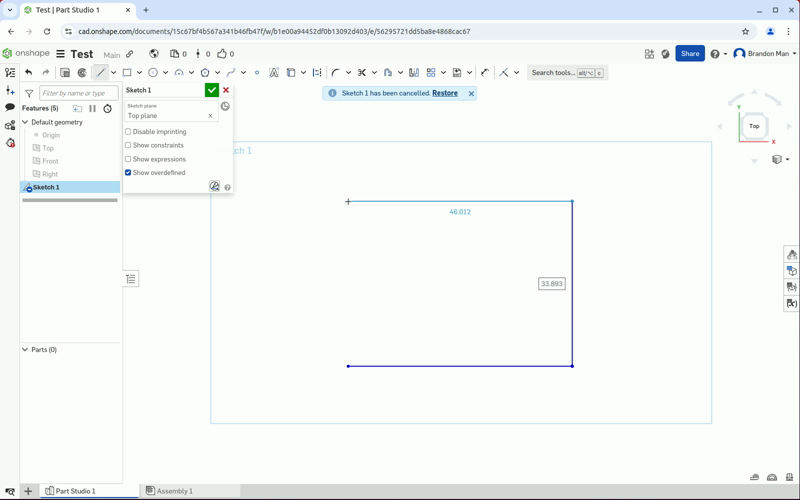
key_up(shift)
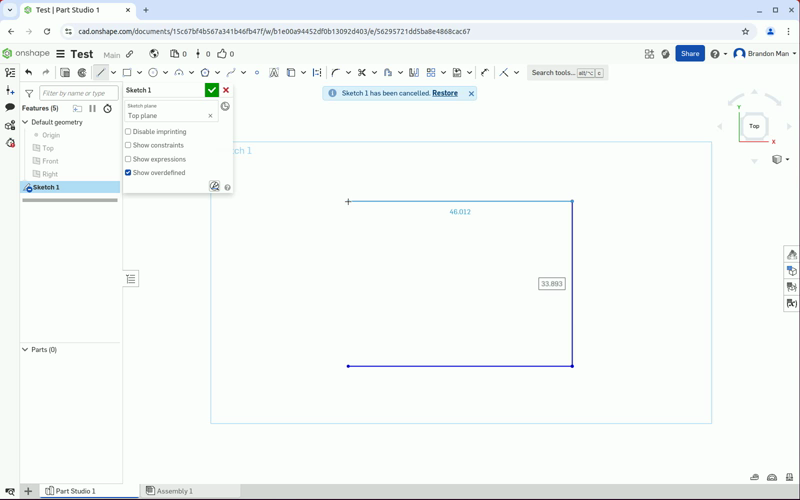
key_down(shift)
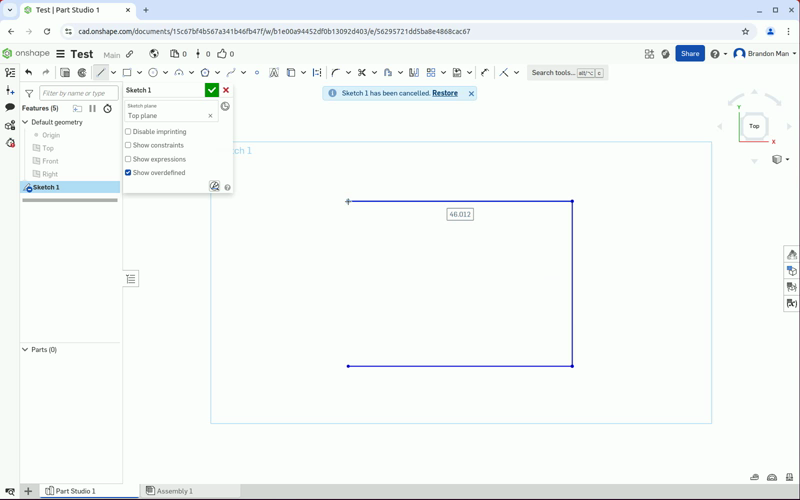
mouse_move(348, 366)
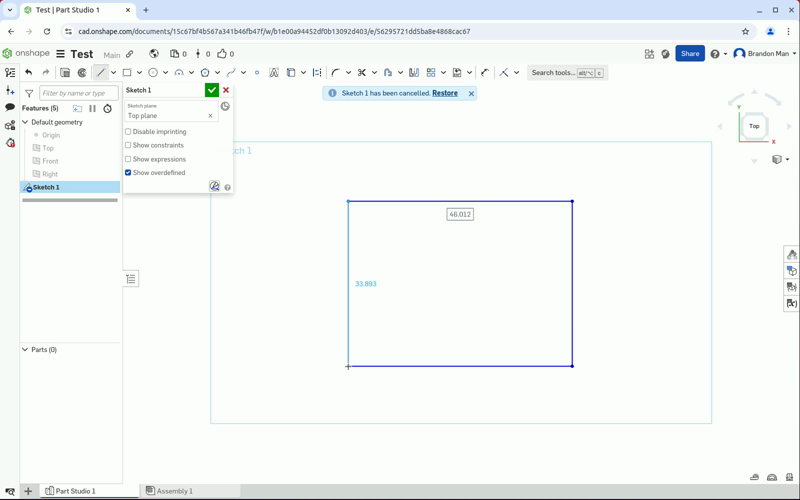
key_up(shift)
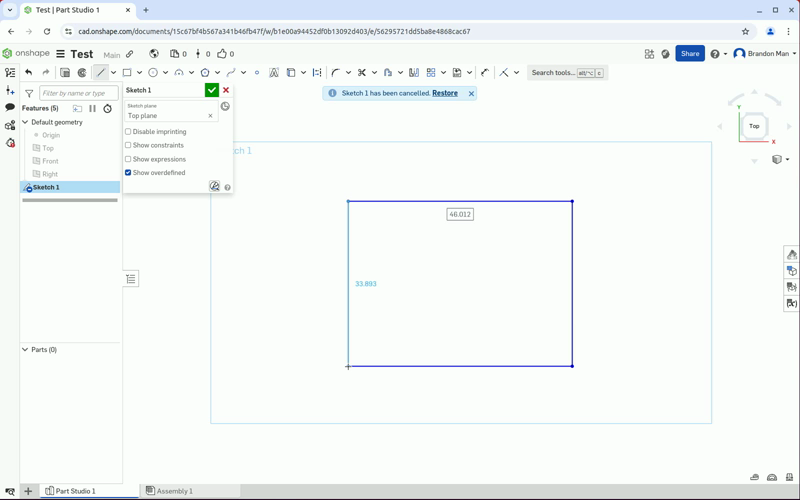
click(348, 366)
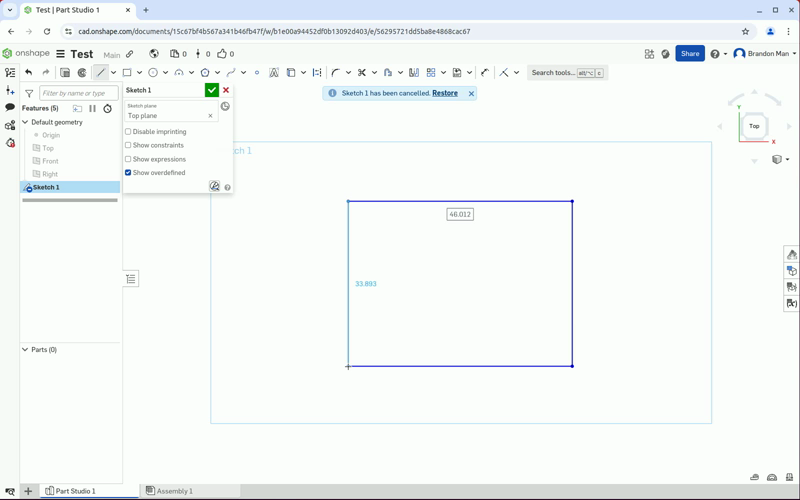
key(esc)
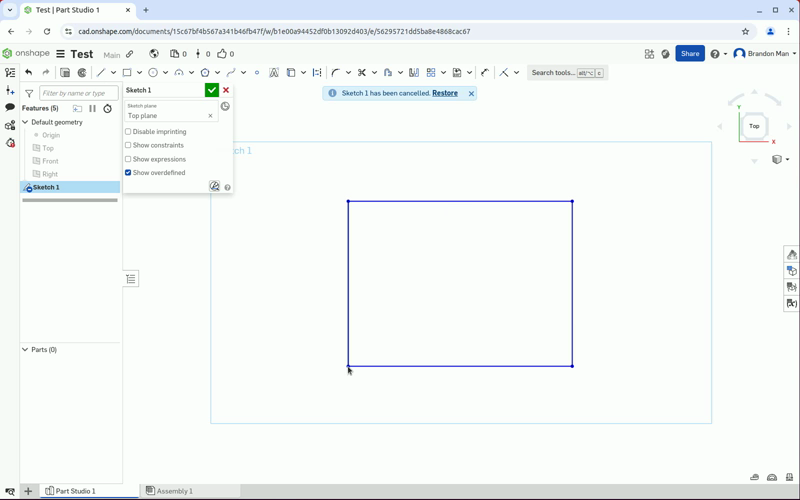
mouse_move(437, 242)
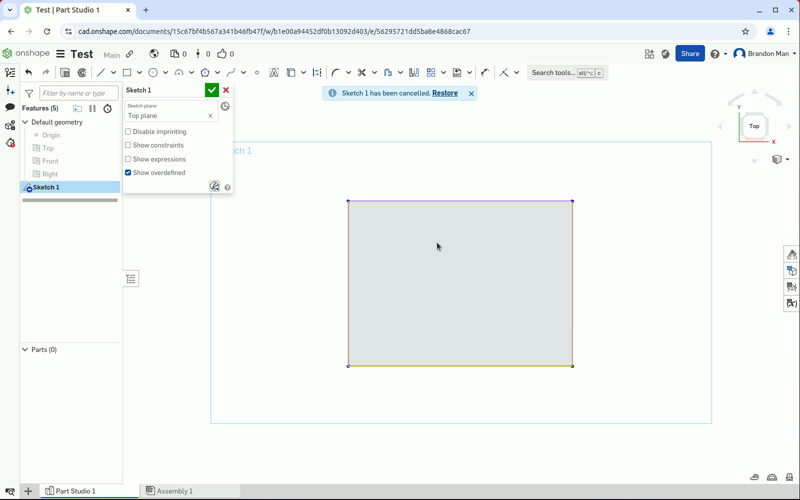
click(437, 242)
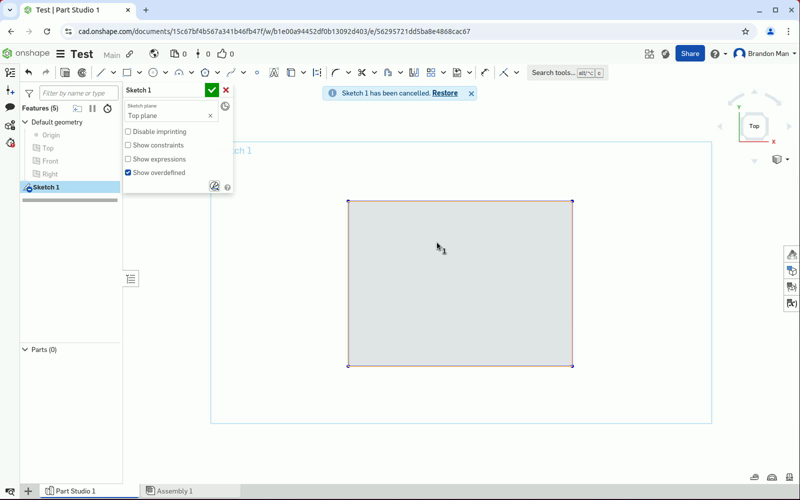
mouse_move(73, 352)
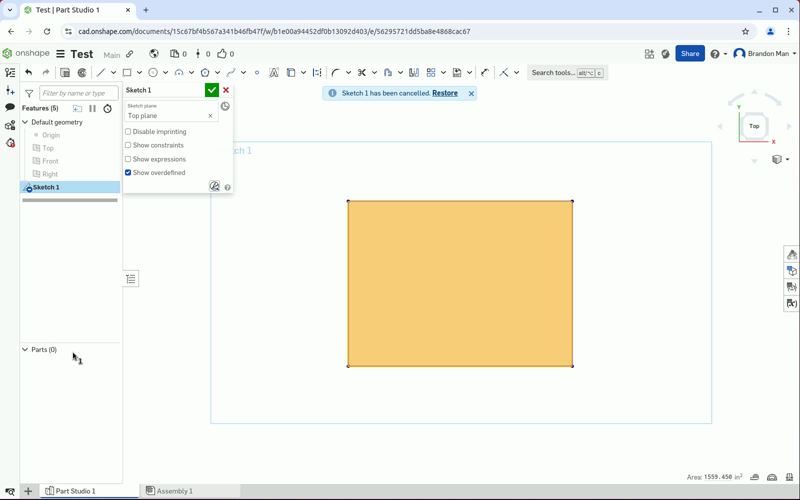
key(shift+y)
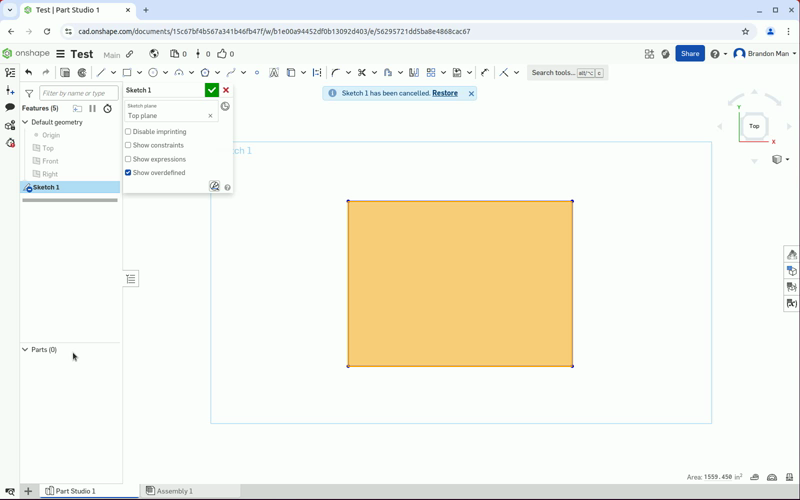
key(shift+e)
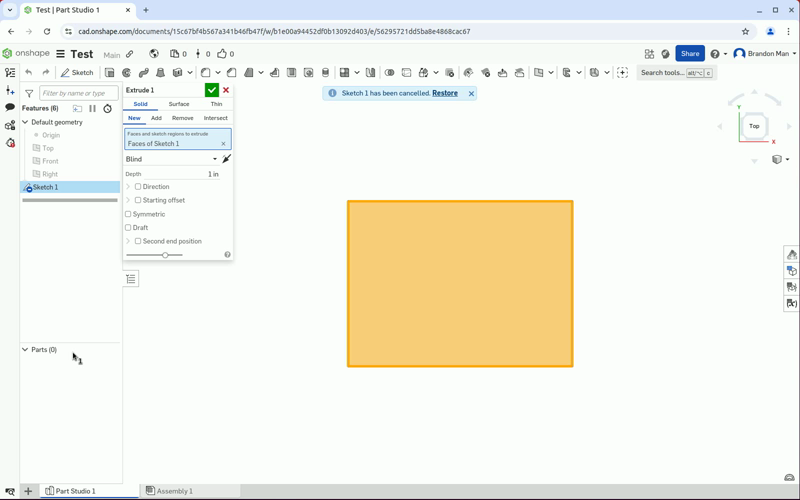
mouse_move(143, 106)
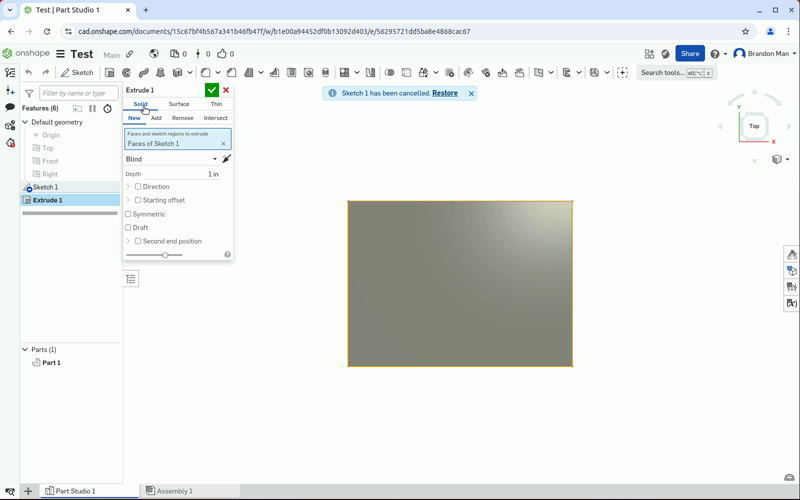
click(143, 106)
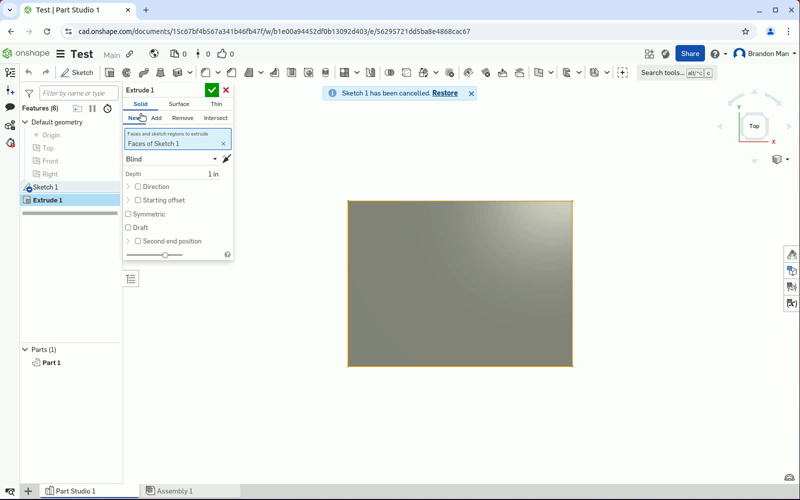
mouse_move(137, 120)
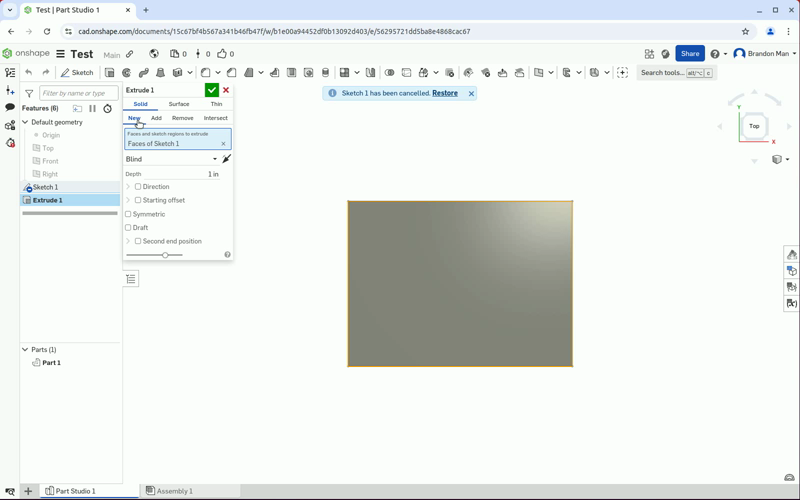
click(137, 120)
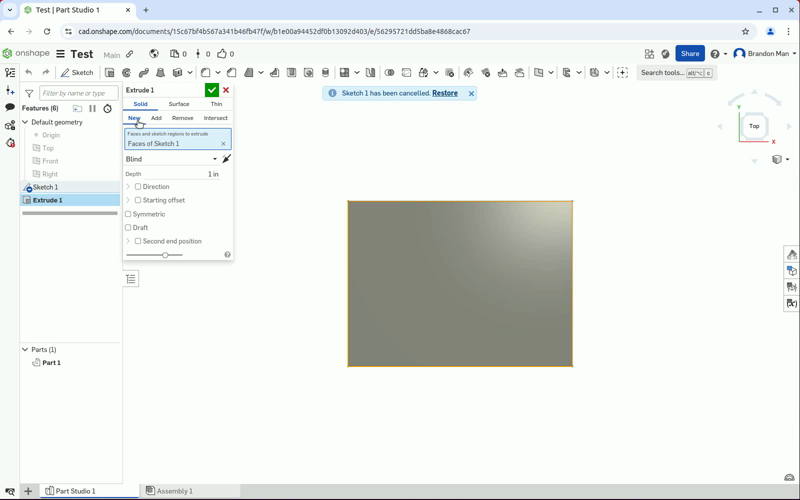
key(tab, 4)
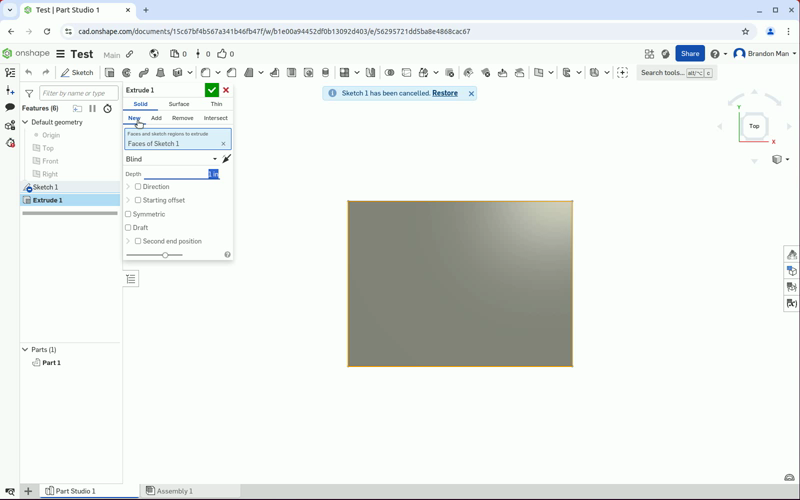
text(15.405)
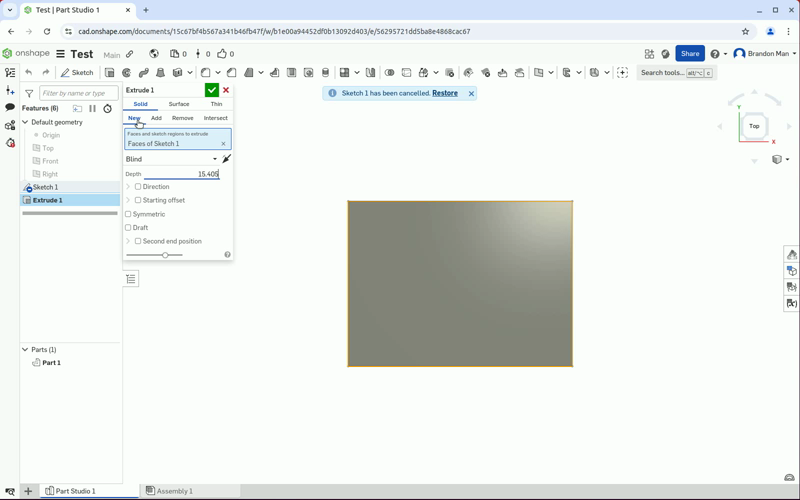
key(enter)
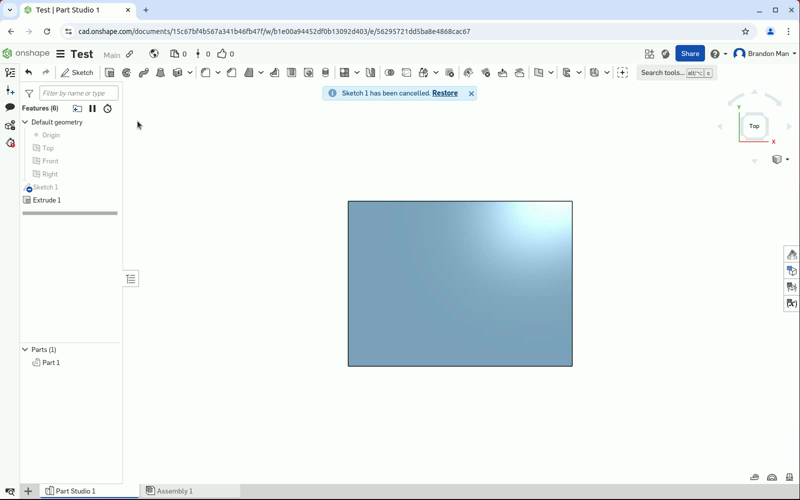
key(shift+h)
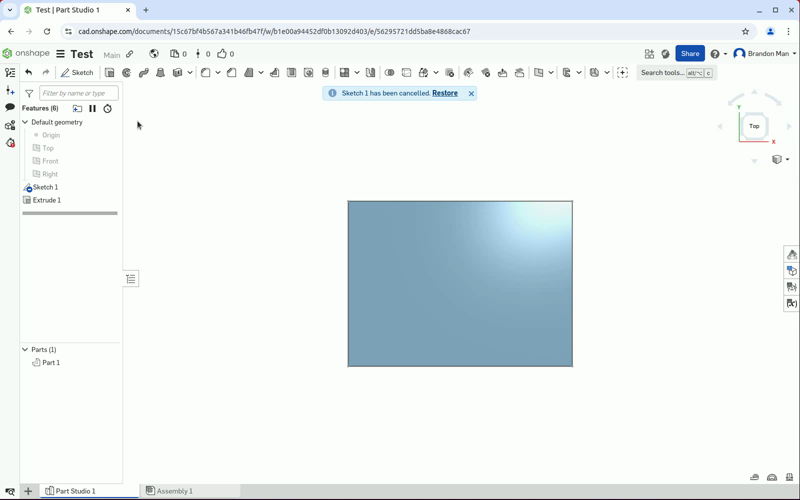
key(shift+h)
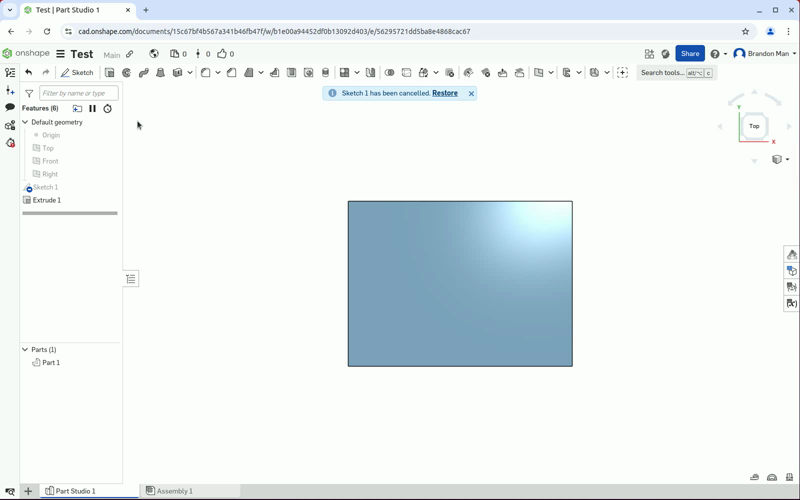
mouse_move(73, 189)
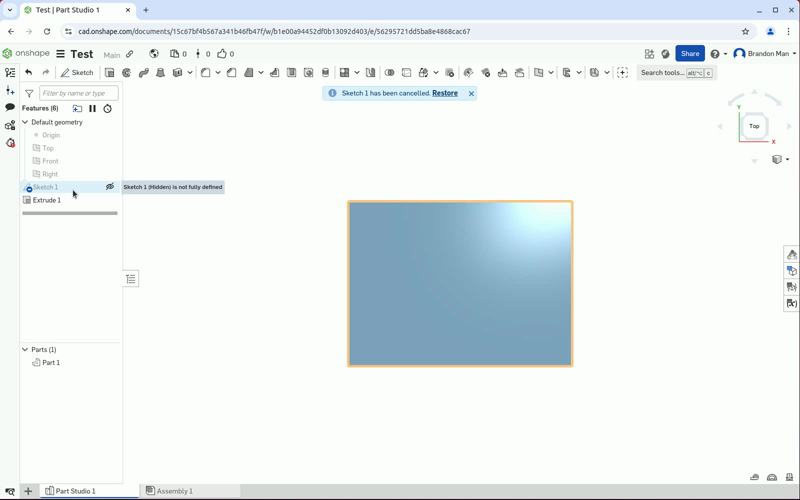
click(73, 189)
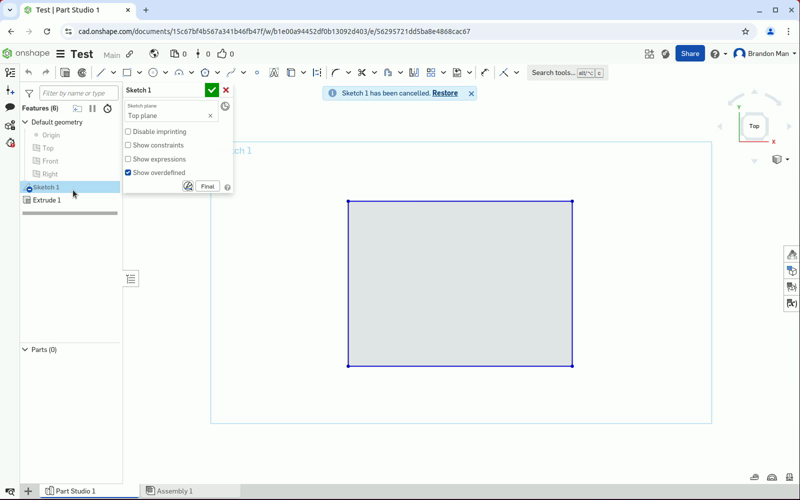
mouse_move(229, 92)
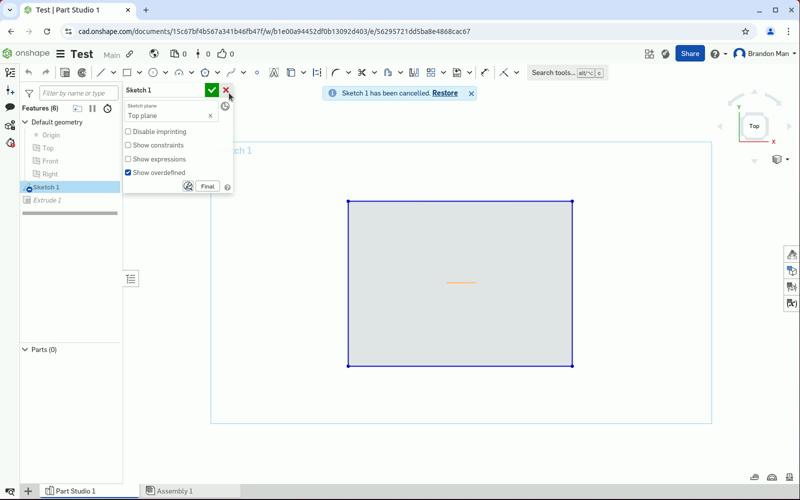
click(229, 92)
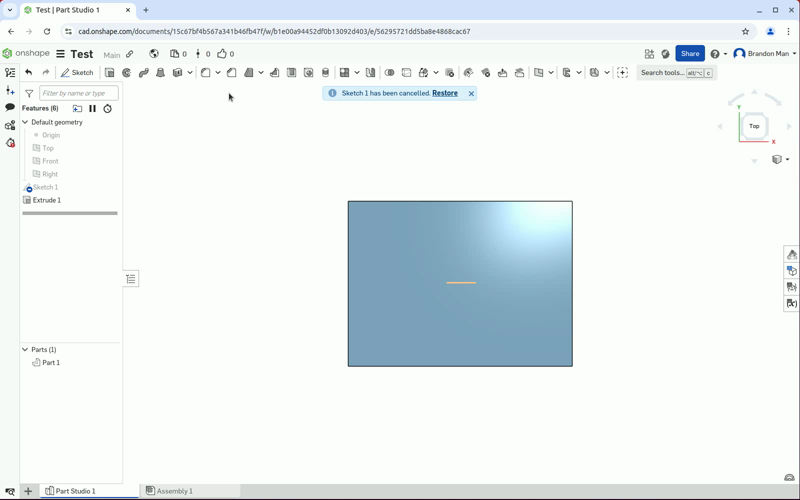
mouse_move(541, 75)
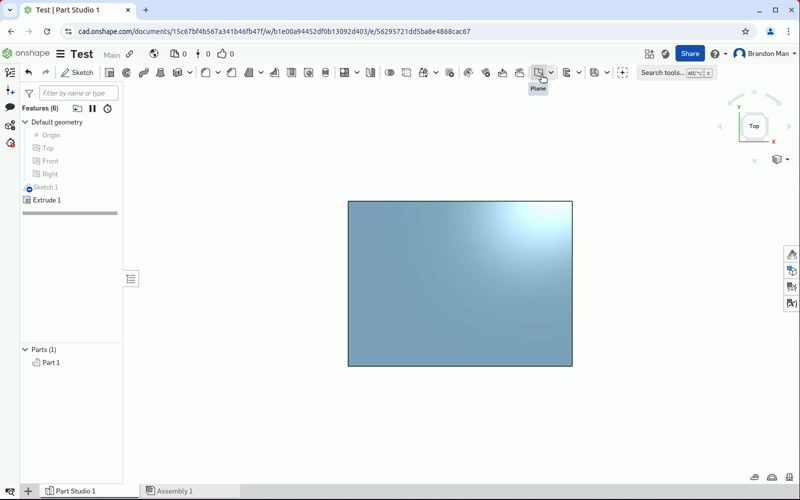
click(541, 75)
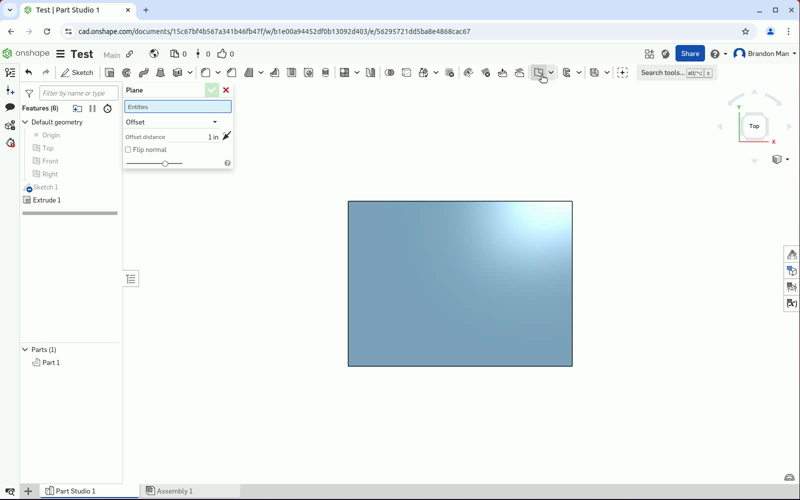
mouse_move(73, 150)
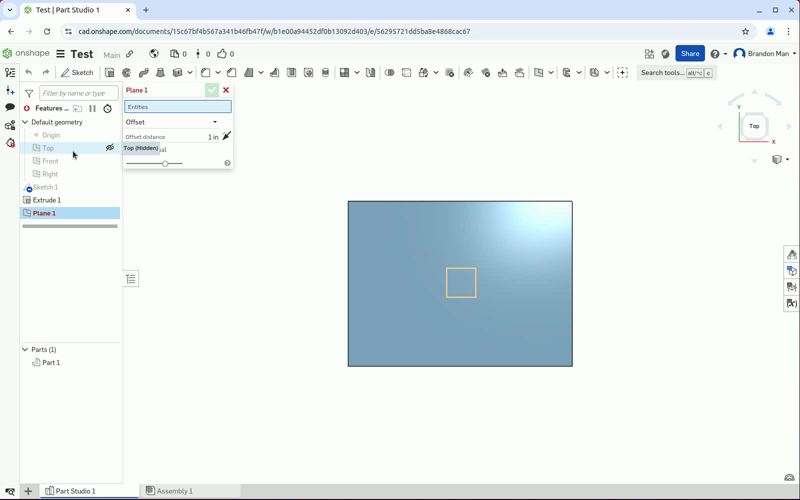
click(73, 150)
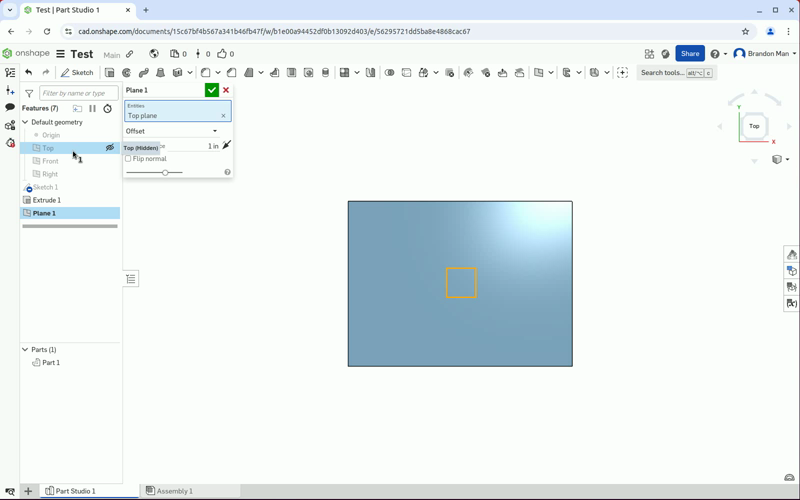
key(tab, 2)
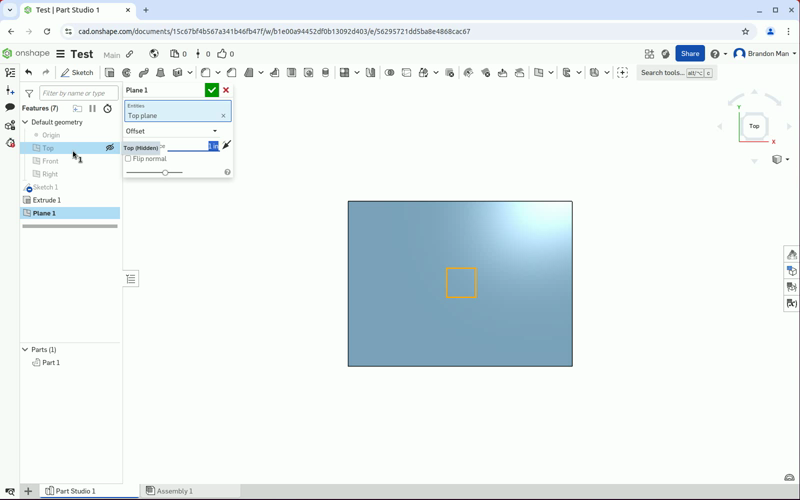
text(15.405)
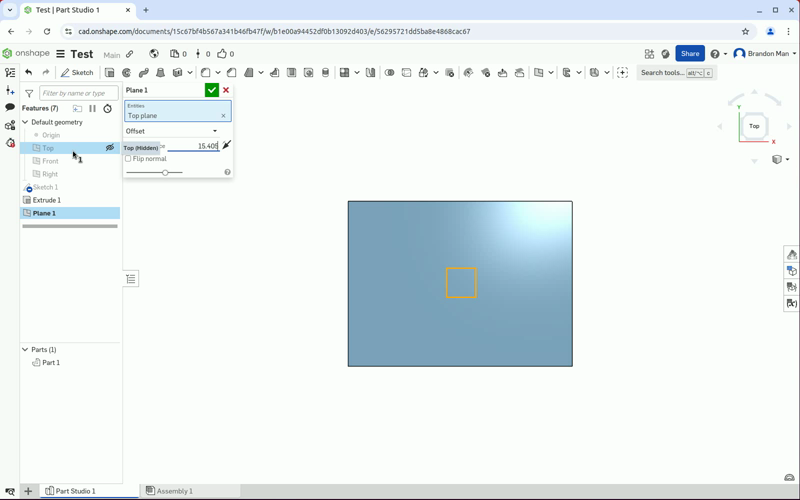
key(enter, 2)
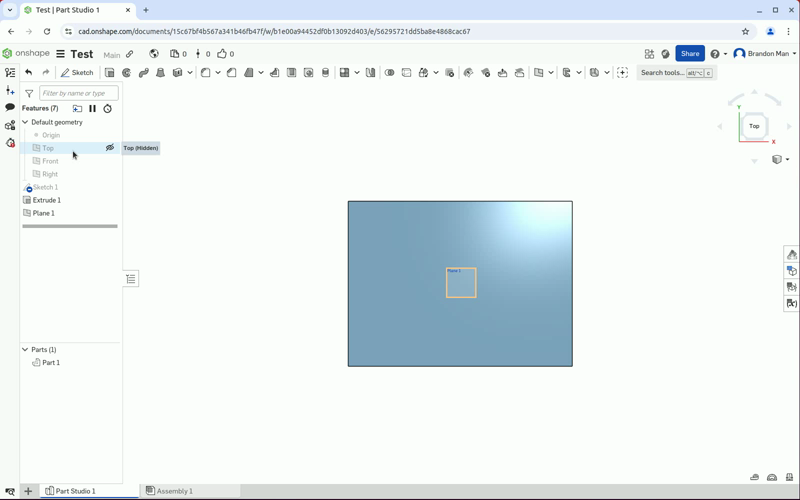
key(shift+s)
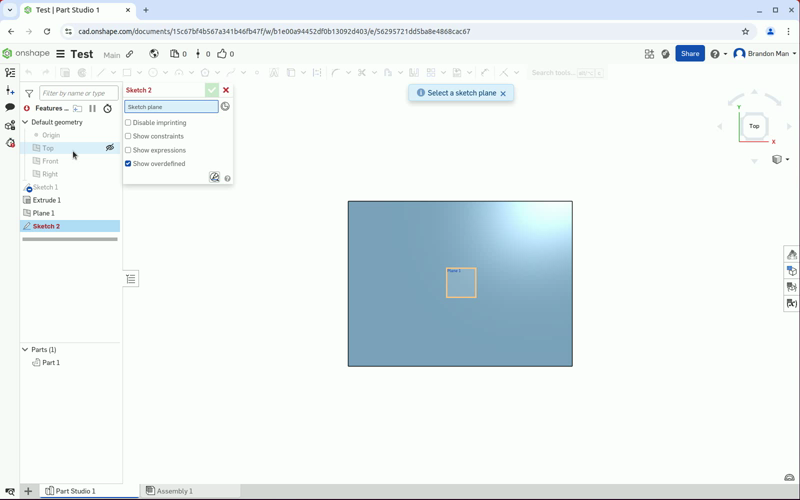
mouse_move(73, 215)
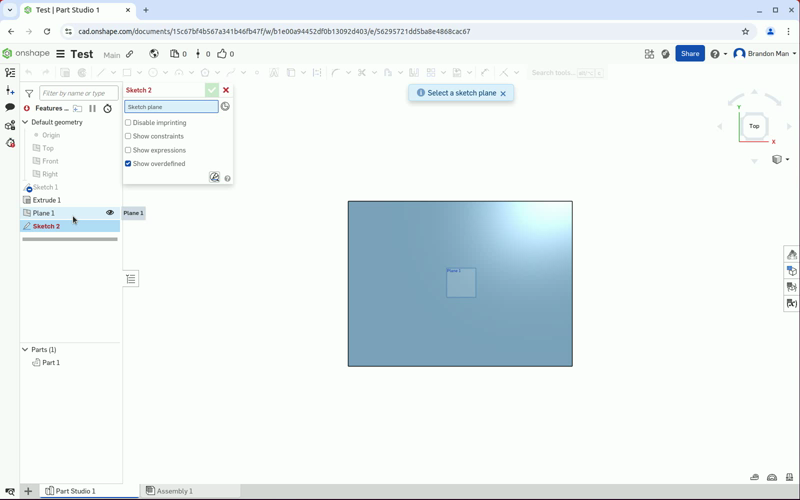
click(73, 215)
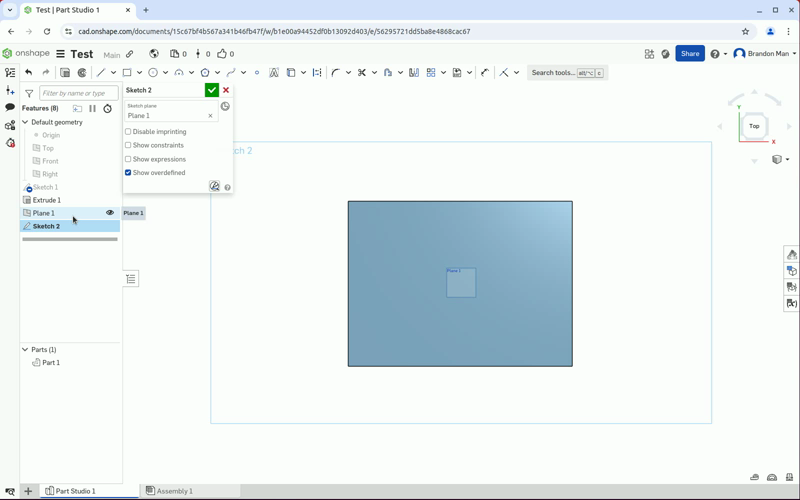
mouse_move(73, 352)
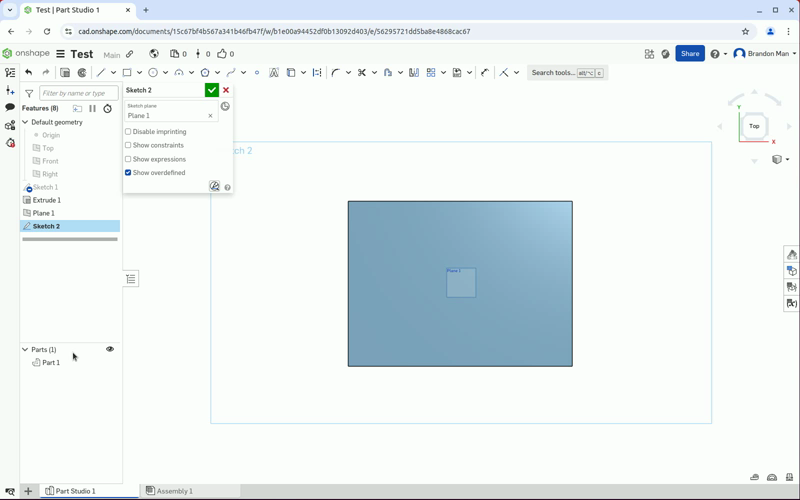
key(y)
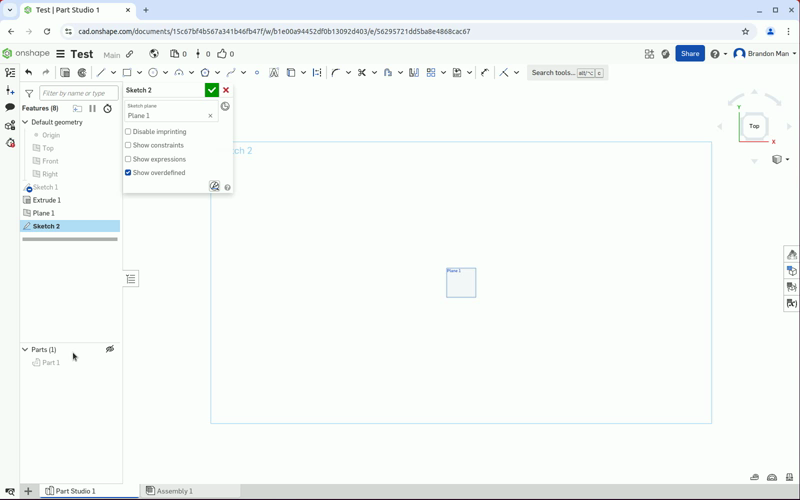
key(l)
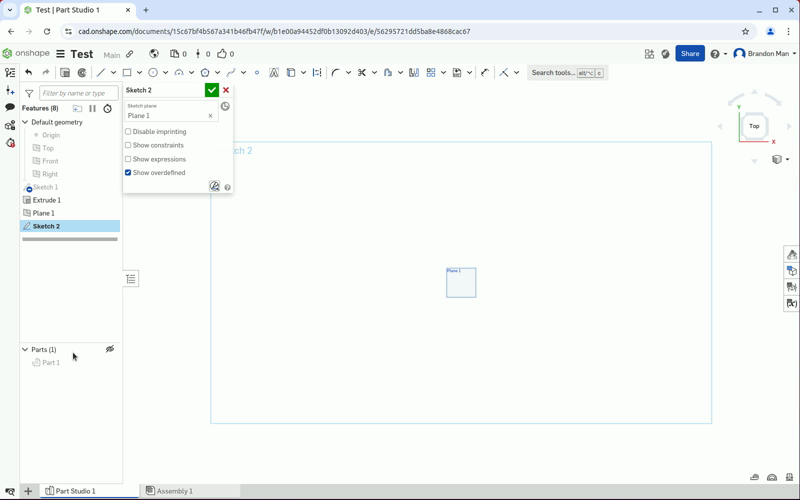
key_down(shift)
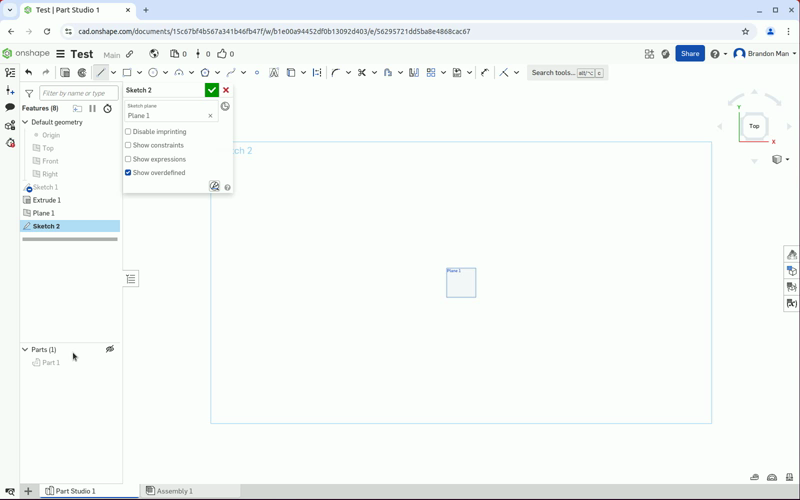
mouse_move(377, 264)
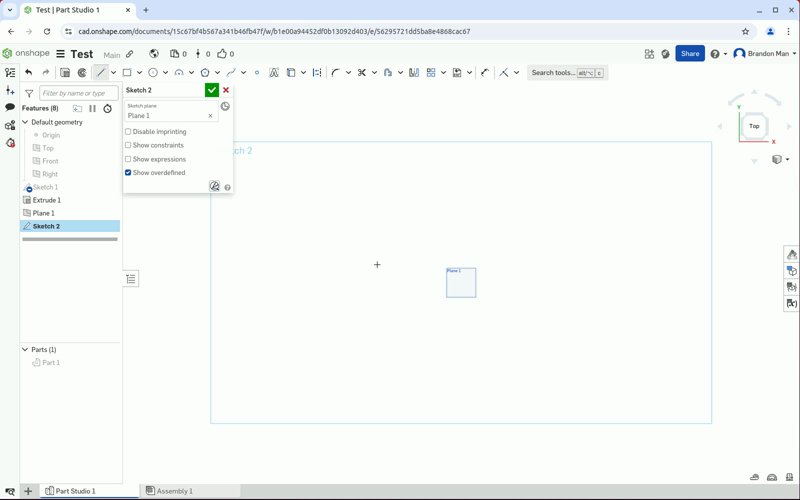
click(377, 264)
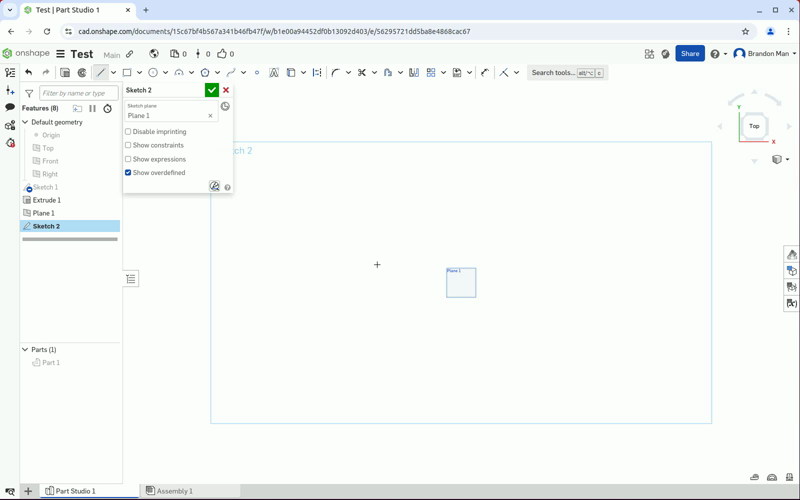
key_up(shift)
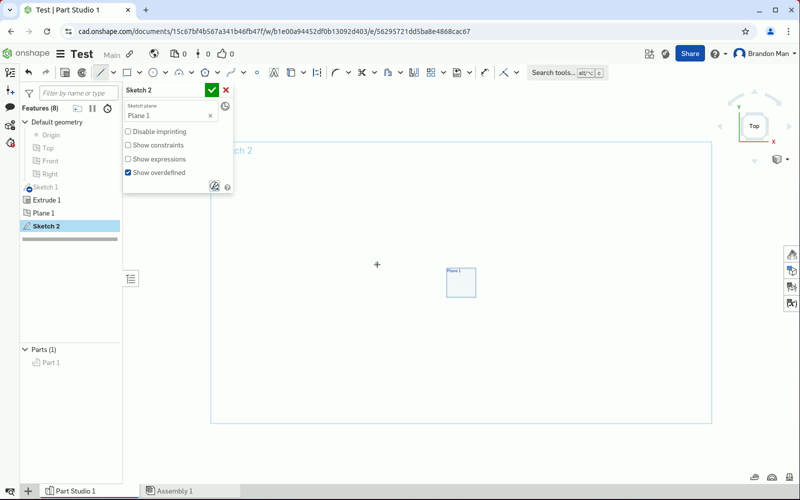
key_down(shift)
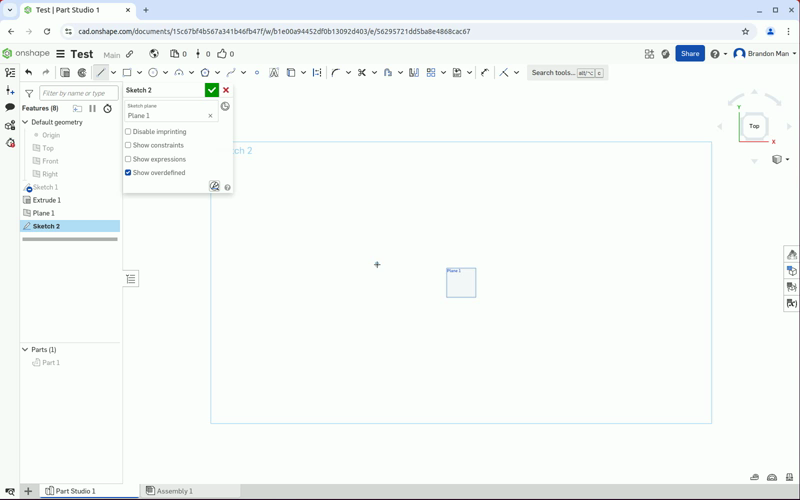
mouse_move(407, 264)
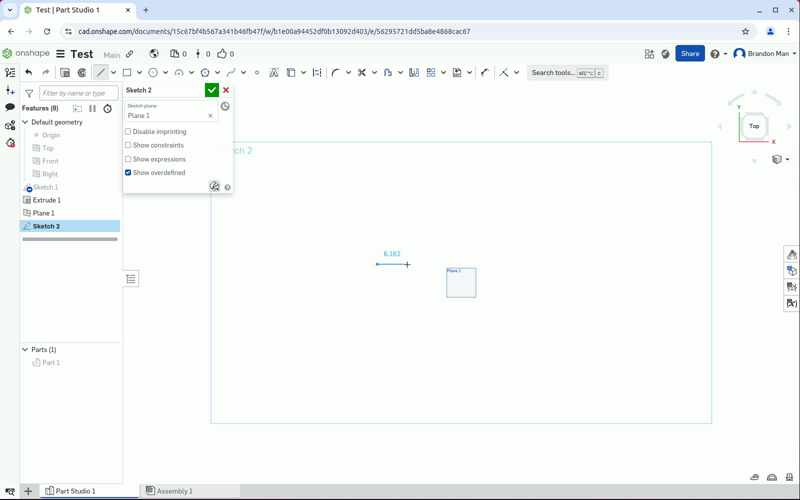
mouse_move(401, 264)
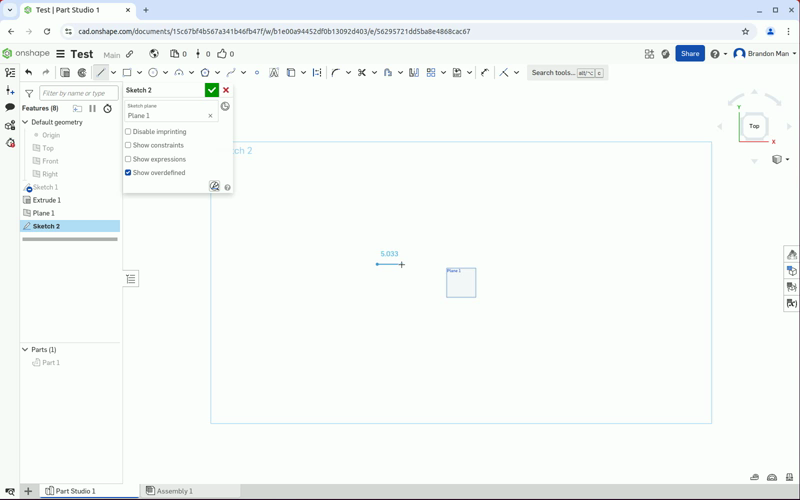
click(401, 264)
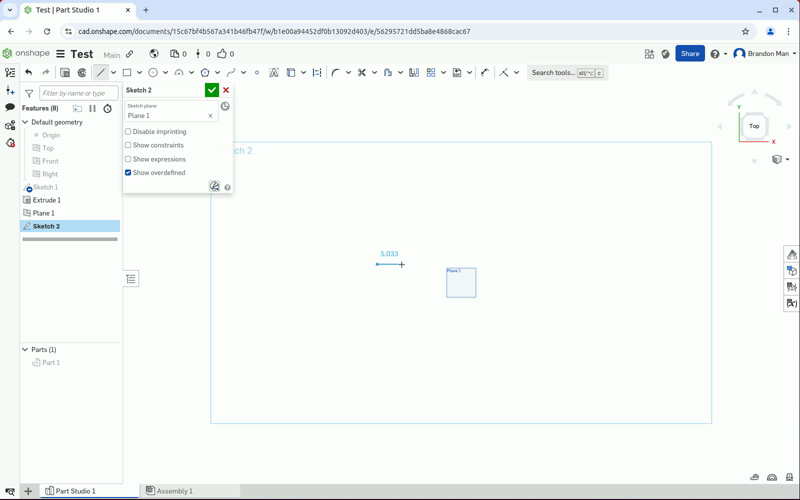
key_up(shift)
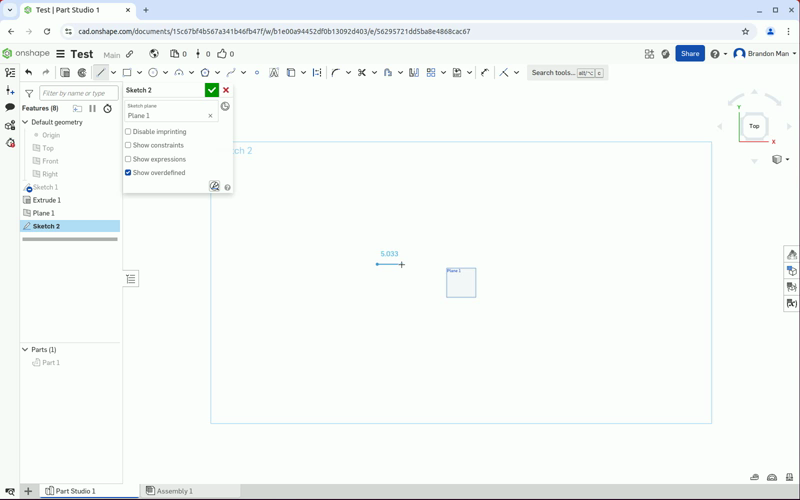
key_down(shift)
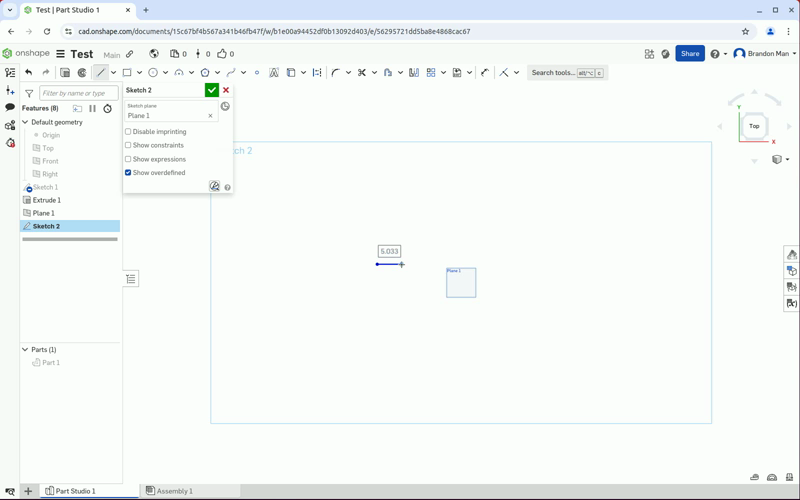
mouse_move(431, 264)
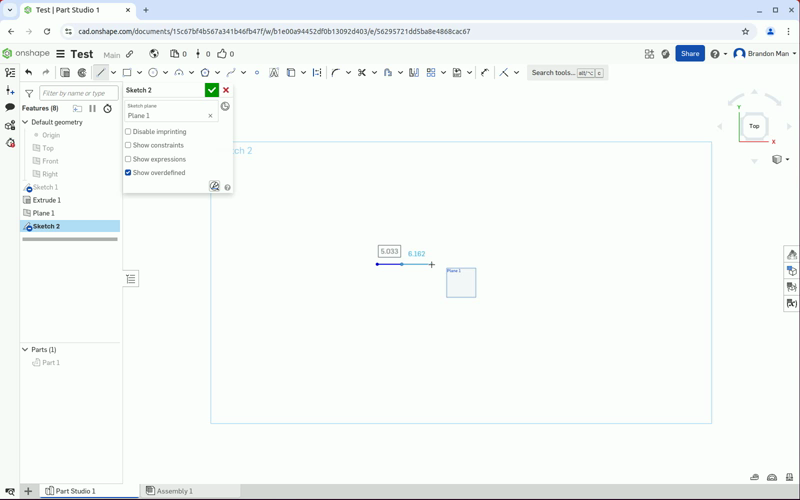
mouse_move(401, 238)
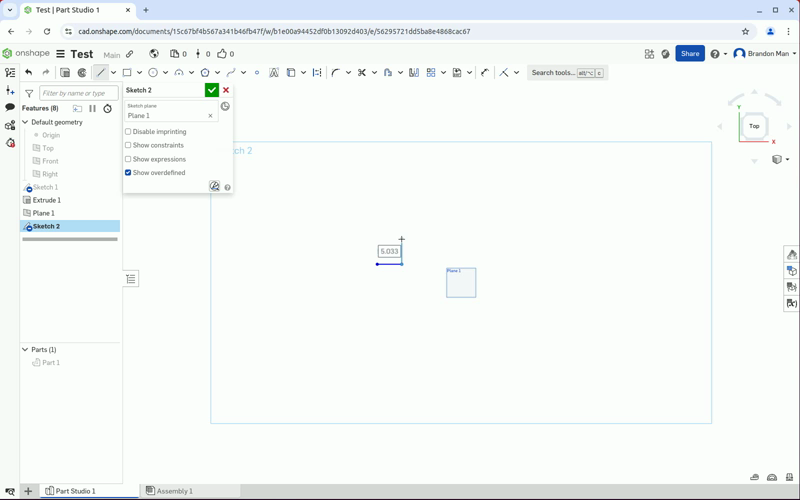
click(401, 238)
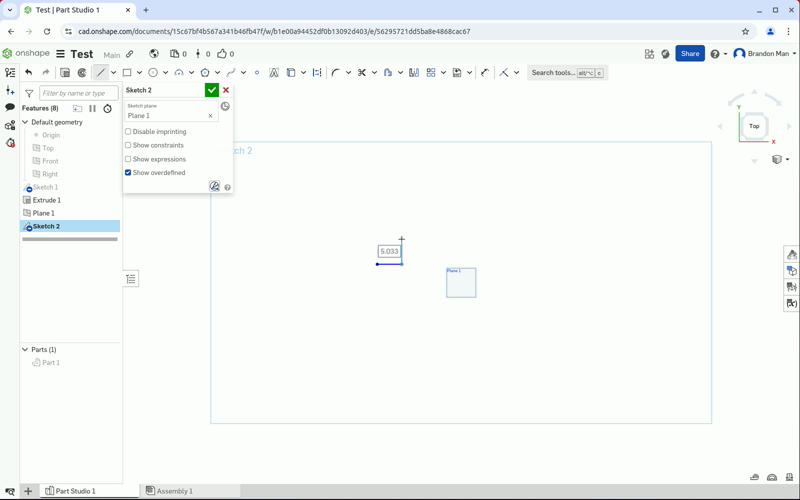
key_up(shift)
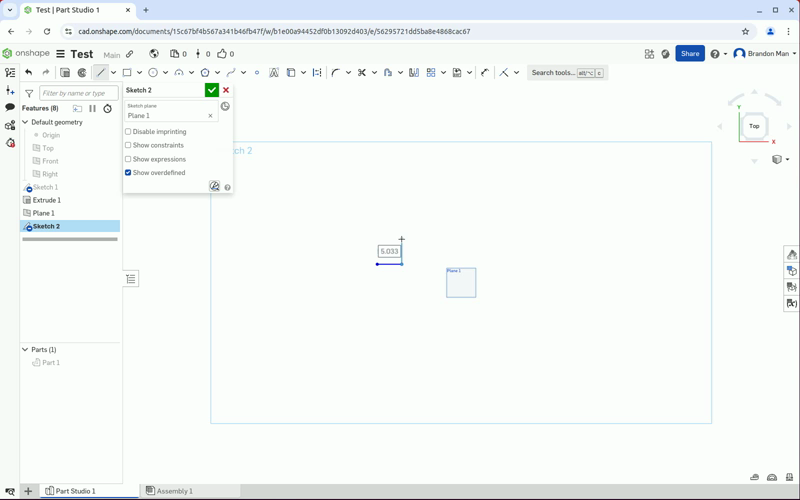
key_down(shift)
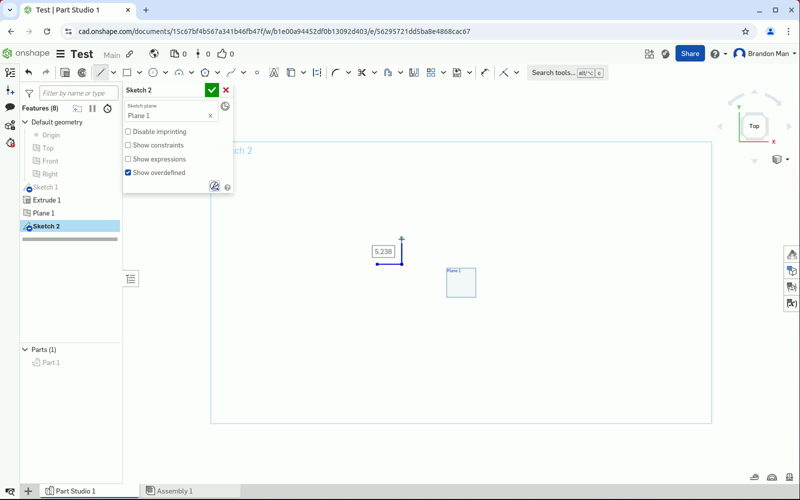
mouse_move(431, 238)
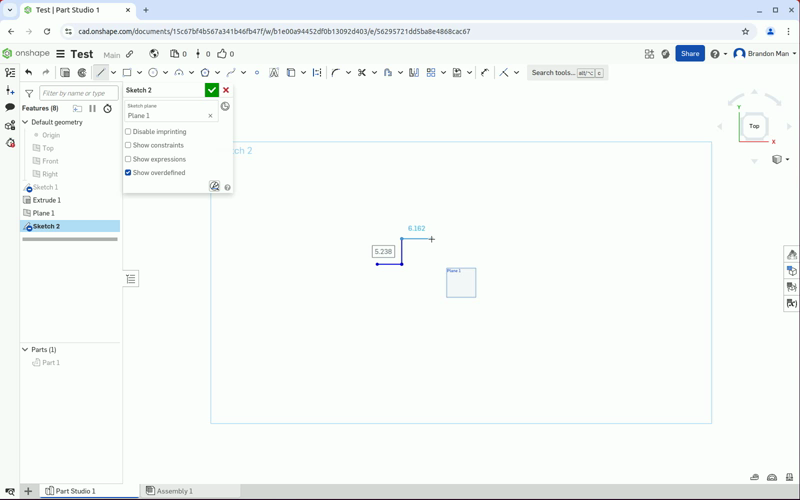
mouse_move(377, 238)
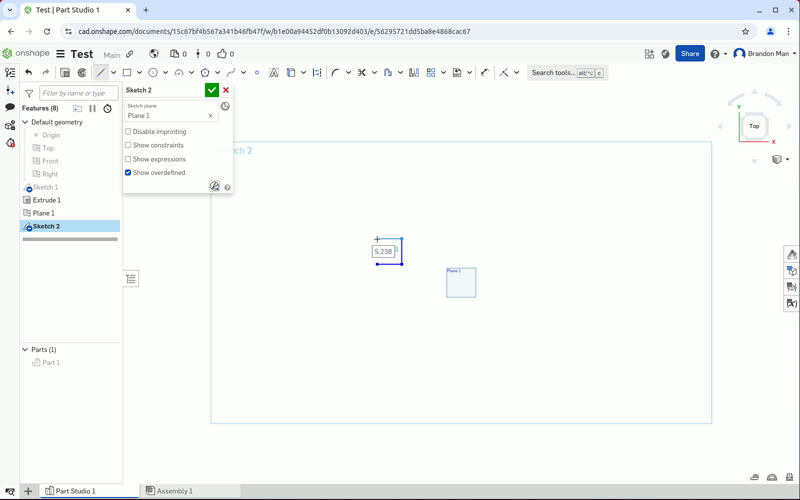
click(377, 238)
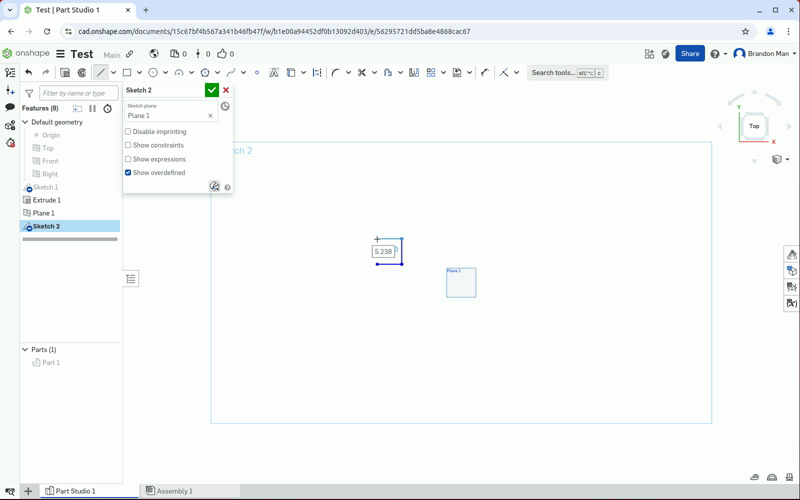
key_up(shift)
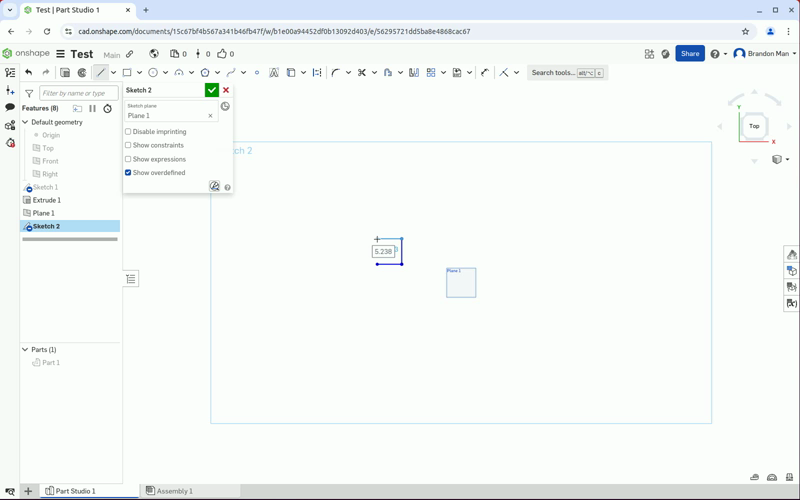
mouse_move(407, 238)
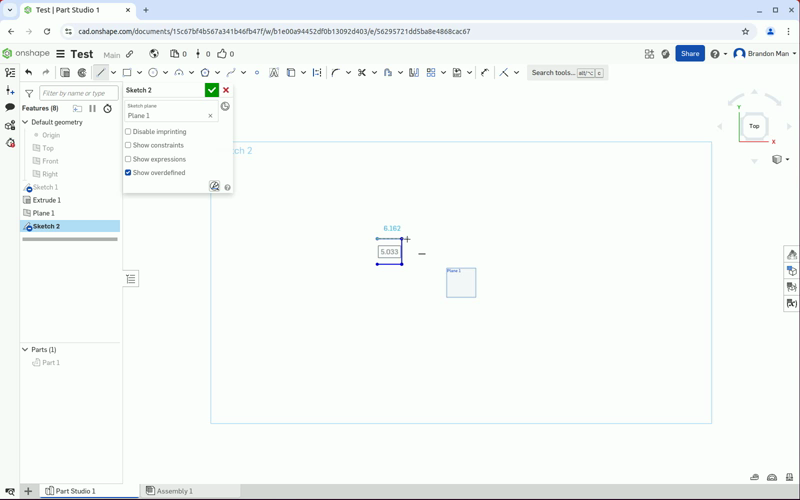
key_down(shift)
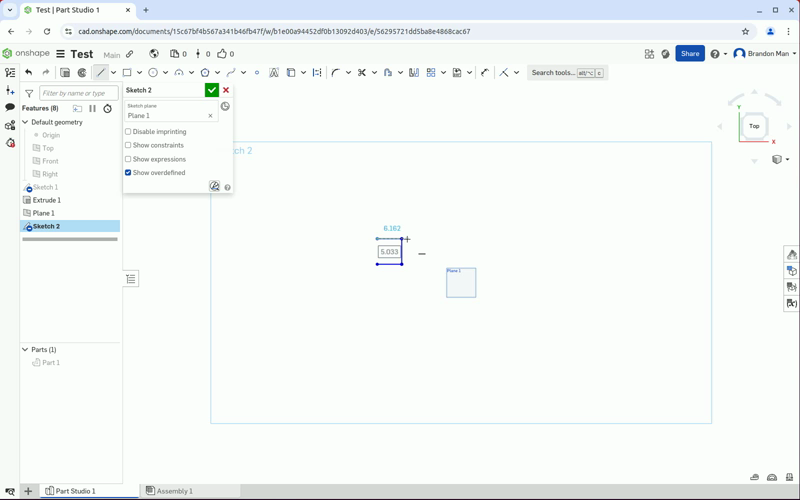
mouse_move(377, 264)
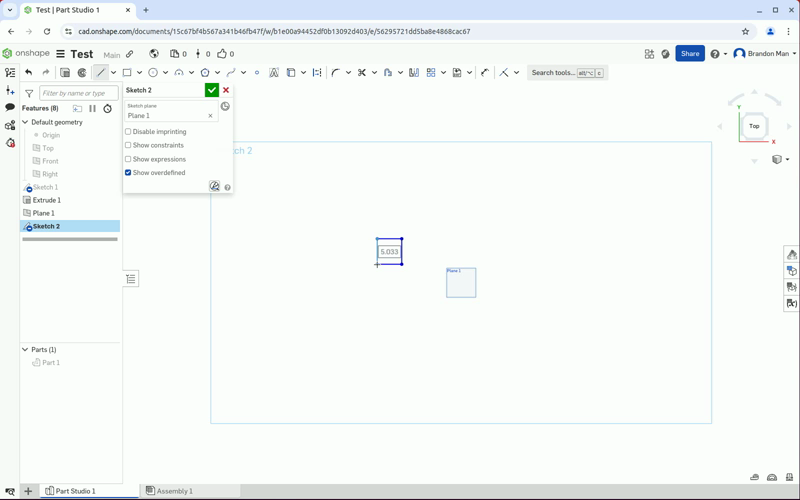
key_up(shift)
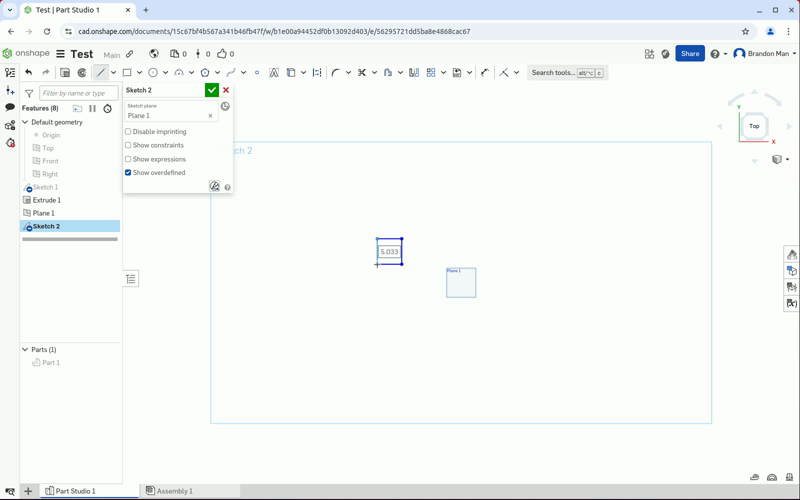
click(377, 264)
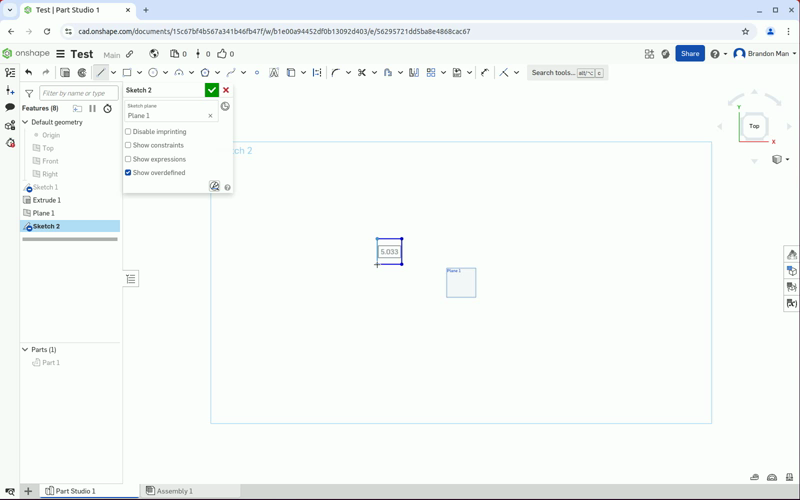
key(esc)
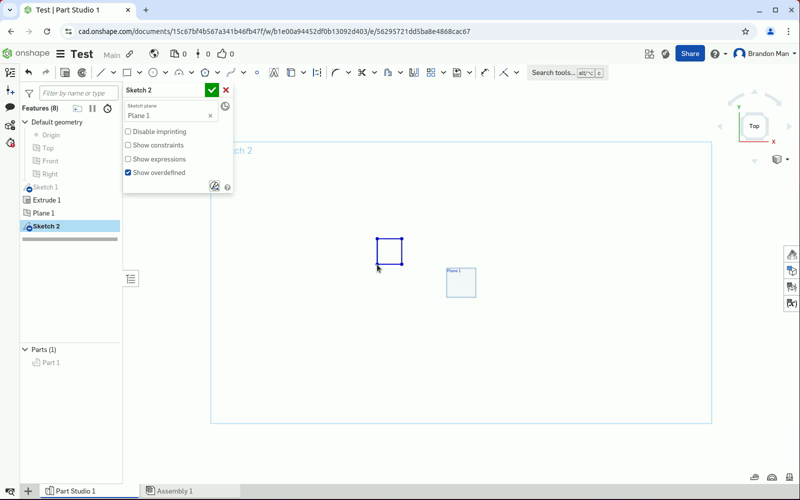
mouse_move(388, 262)
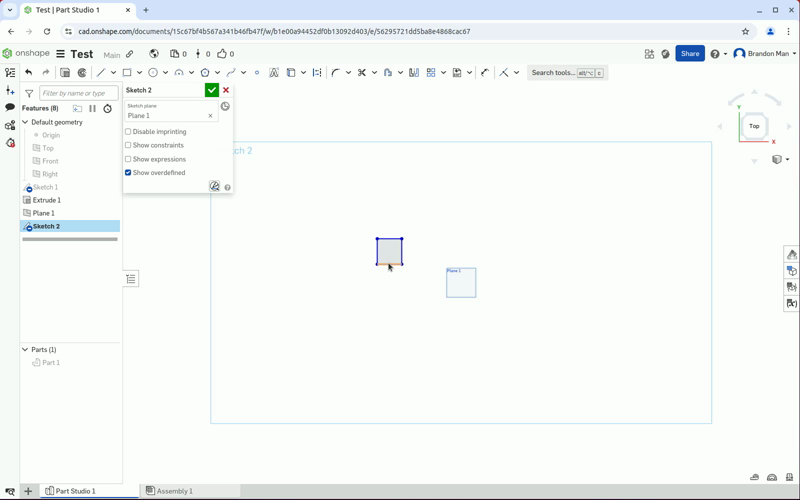
scroll(6)
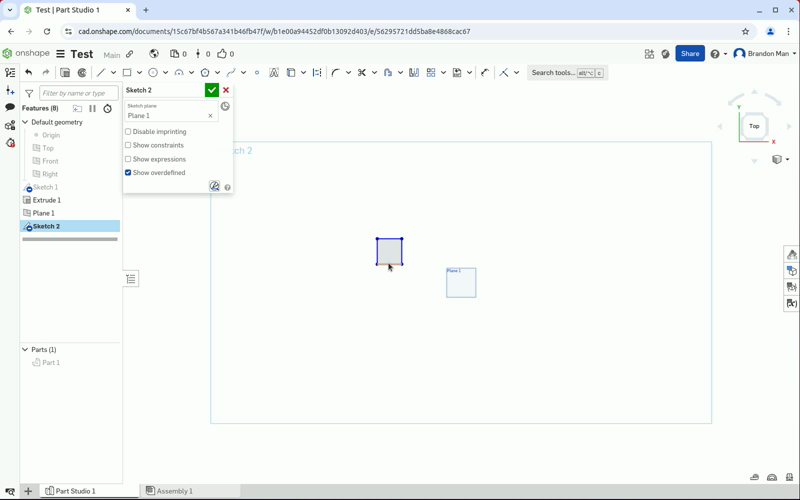
scroll(6)
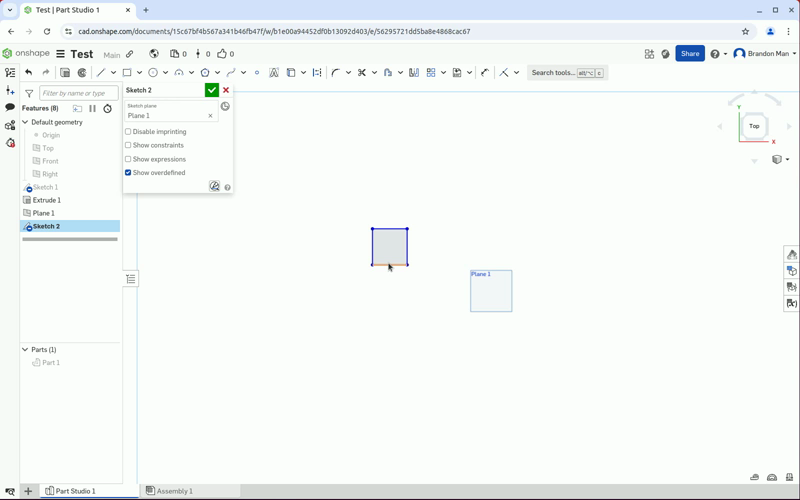
scroll(6)
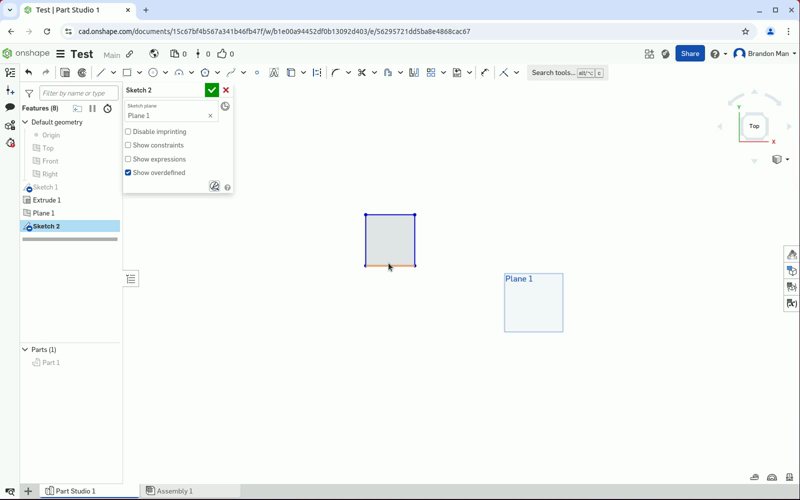
scroll(6)
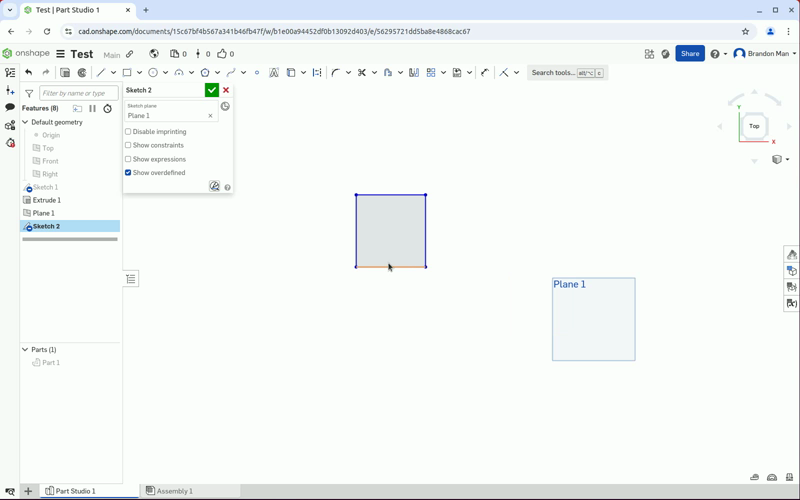
scroll(6)
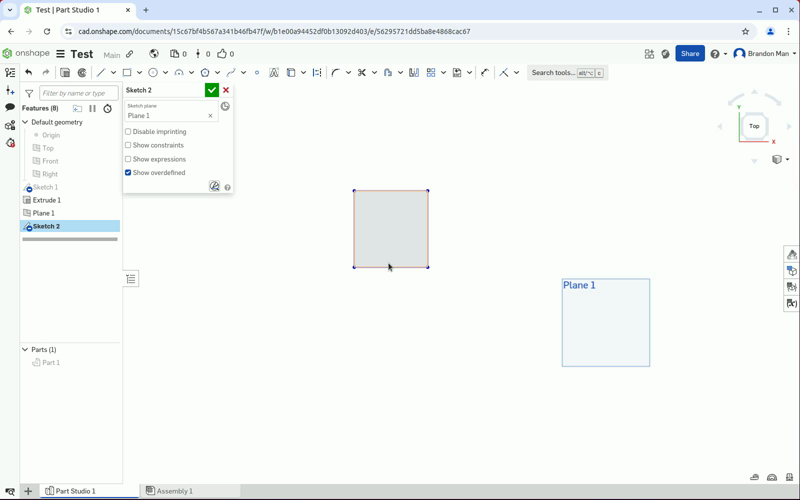
scroll(6)
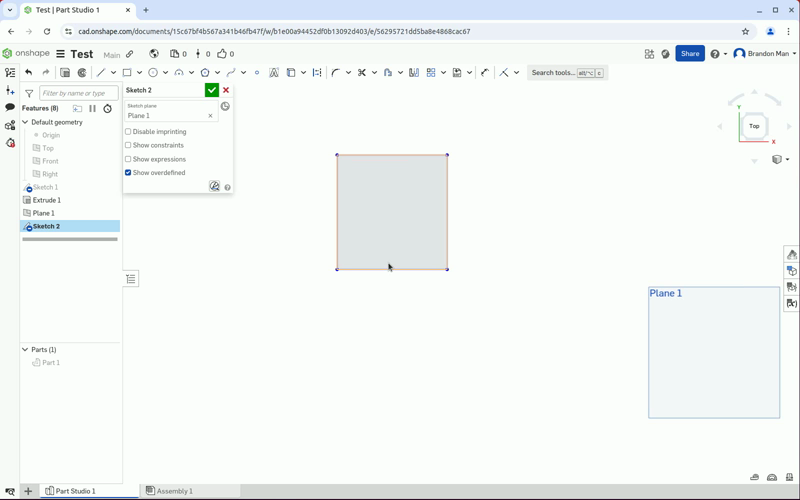
scroll(6)
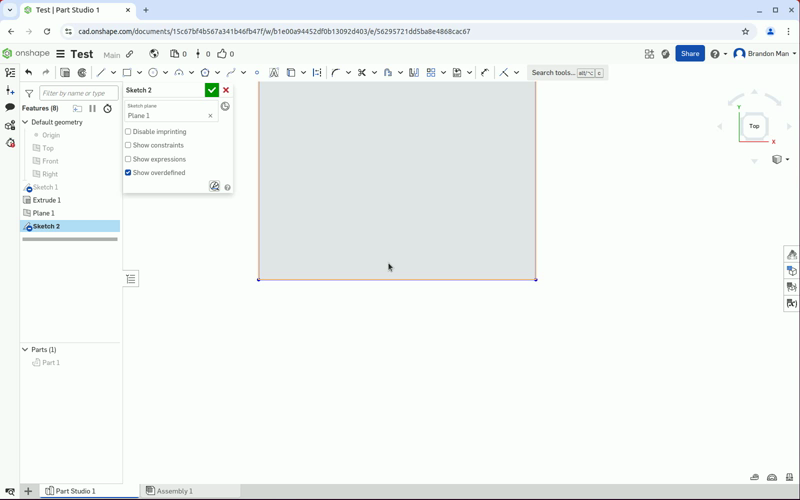
click(388, 262)
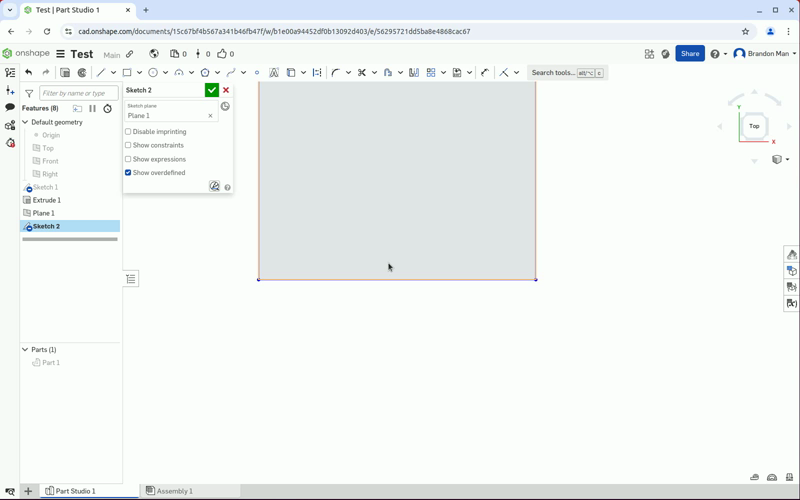
scroll(-6)
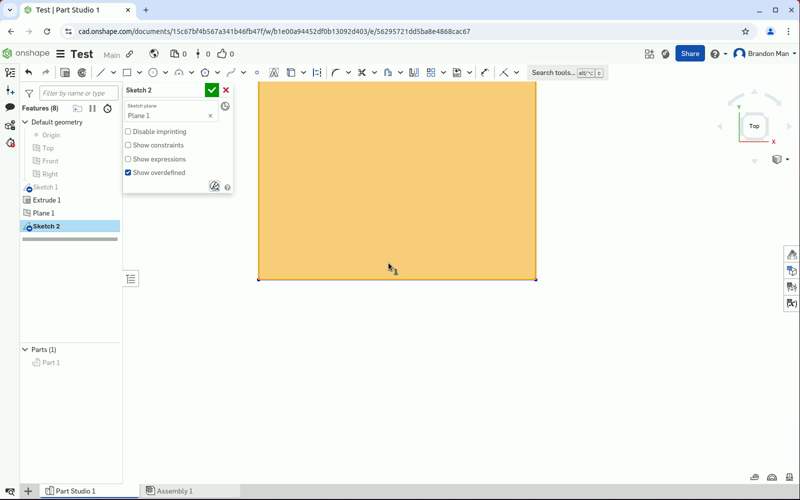
scroll(-6)
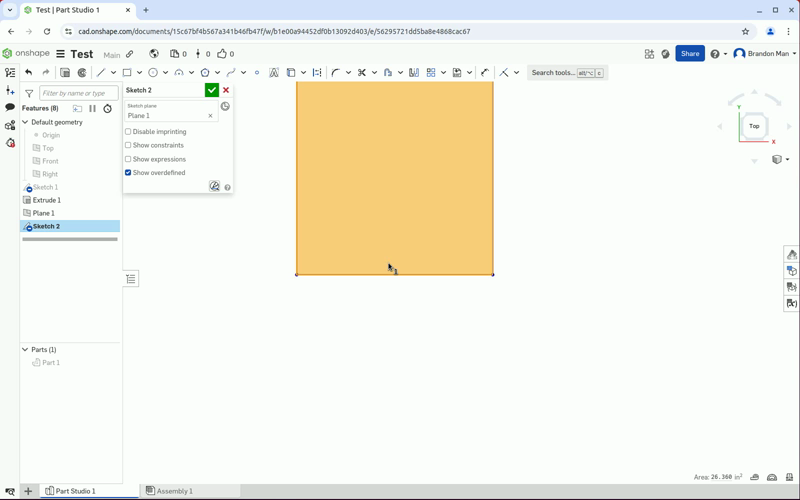
scroll(-6)
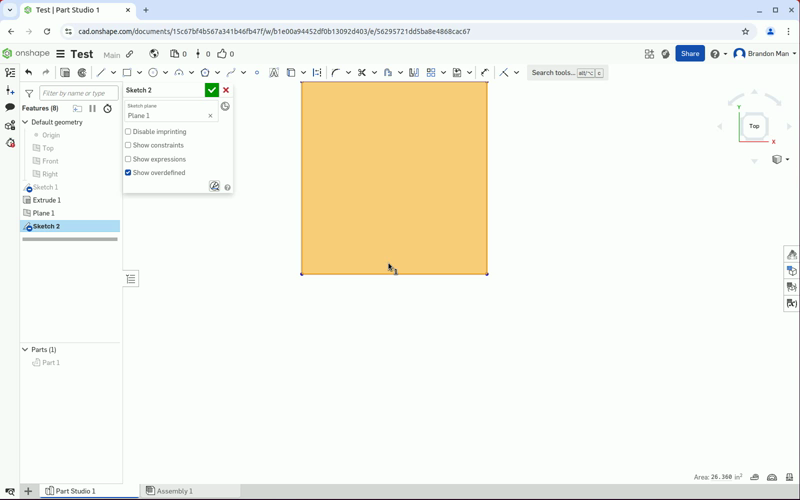
scroll(-6)
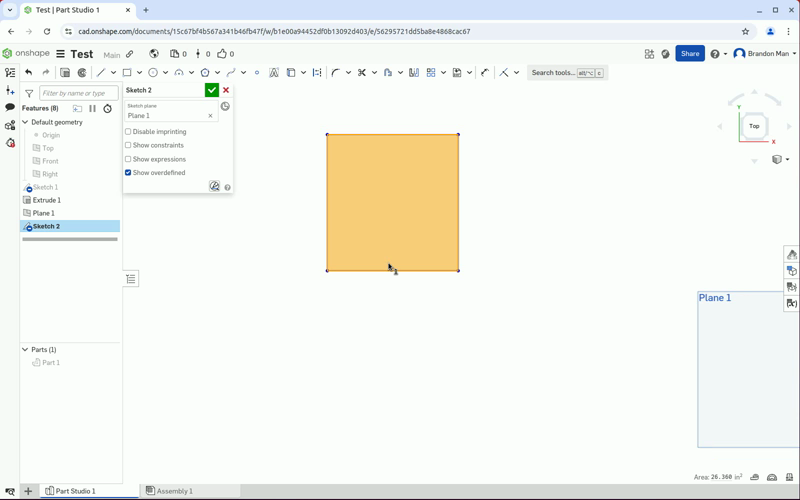
scroll(-6)
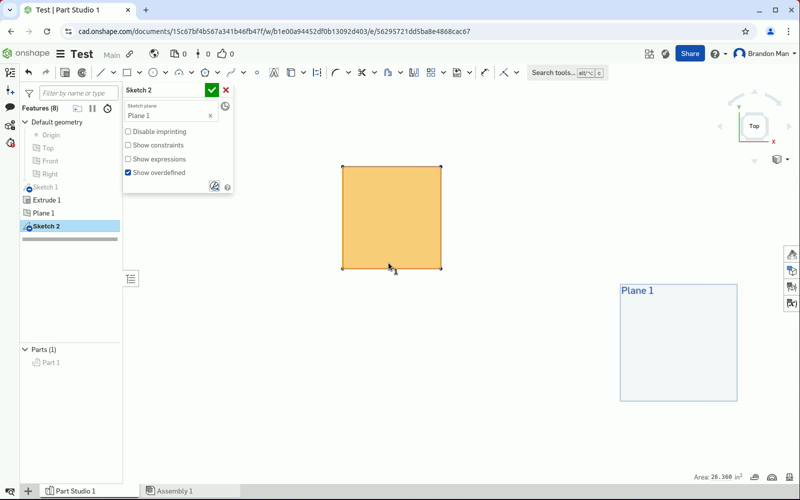
scroll(-6)
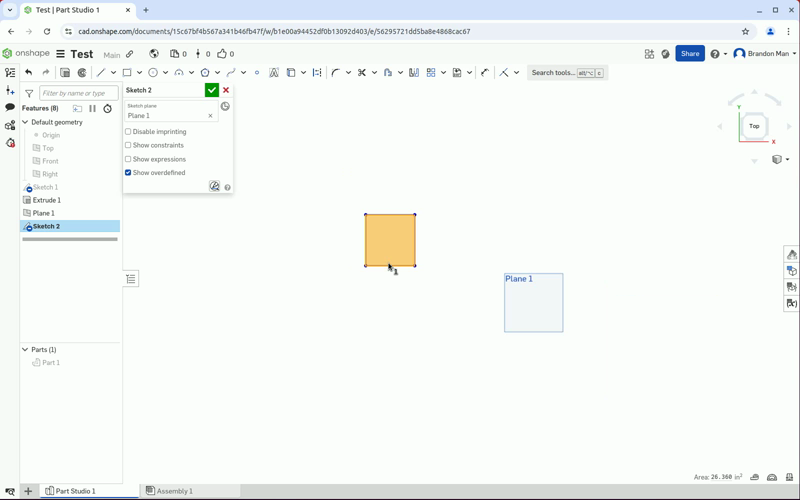
scroll(-6)
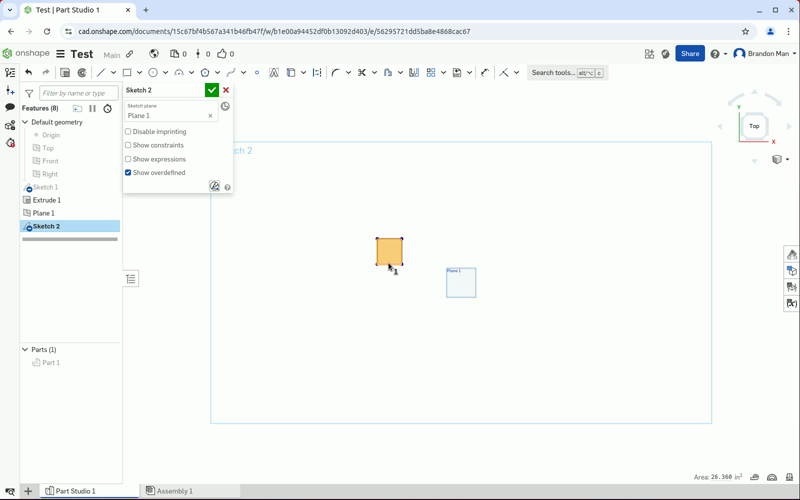
mouse_move(73, 352)
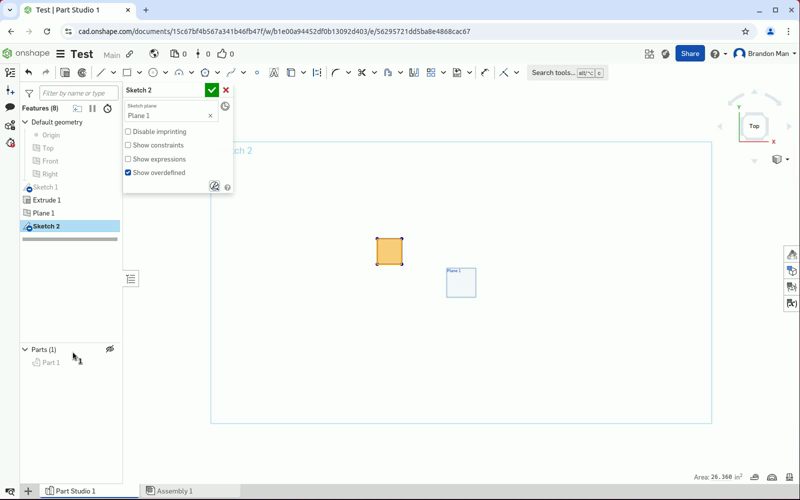
key(shift+y)
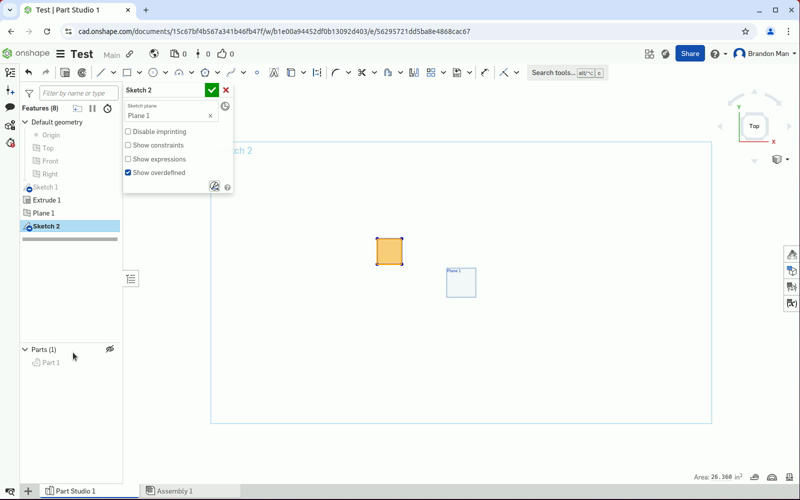
key(shift+e)
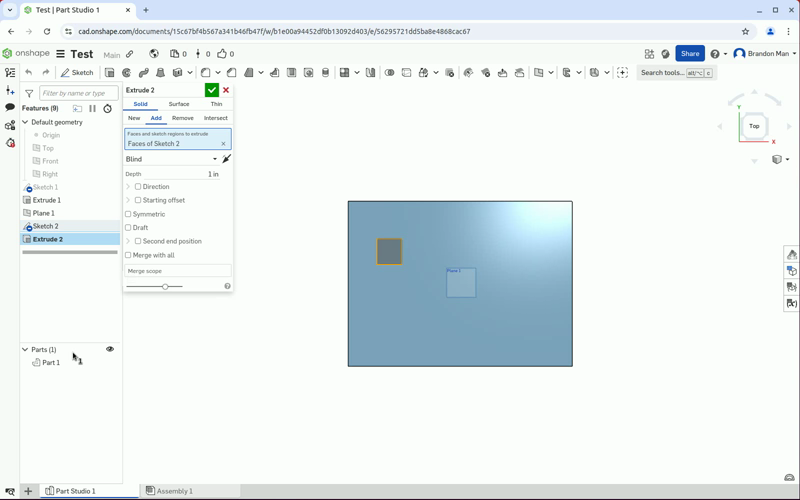
mouse_move(143, 106)
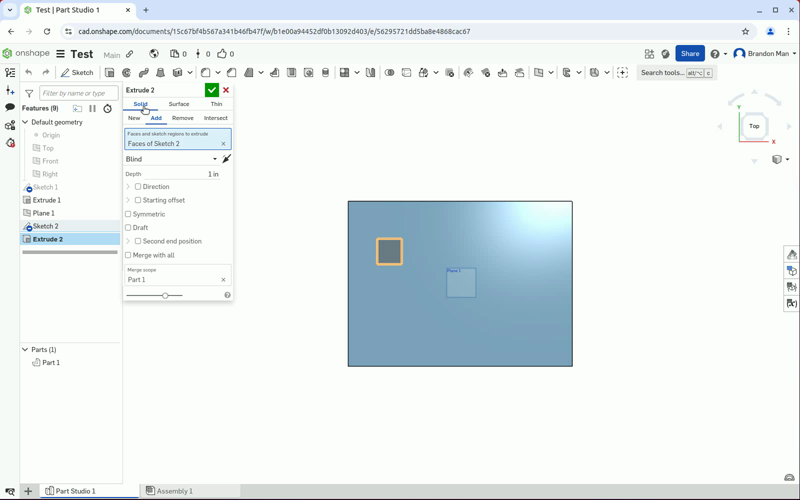
click(143, 106)
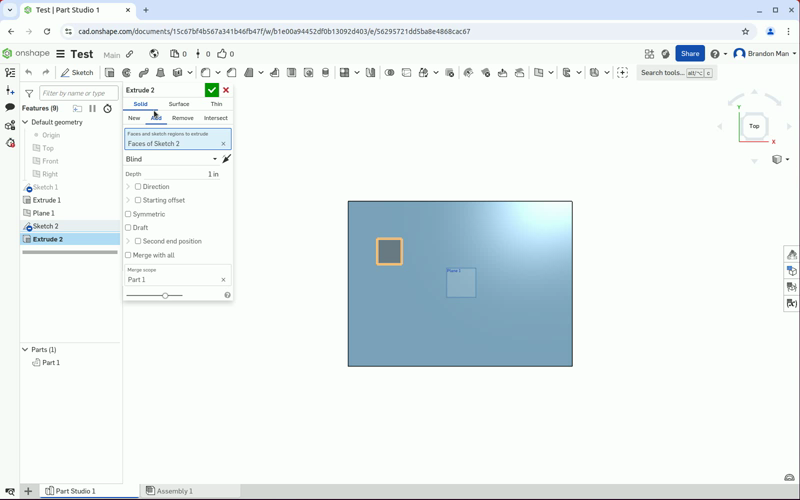
mouse_move(186, 120)
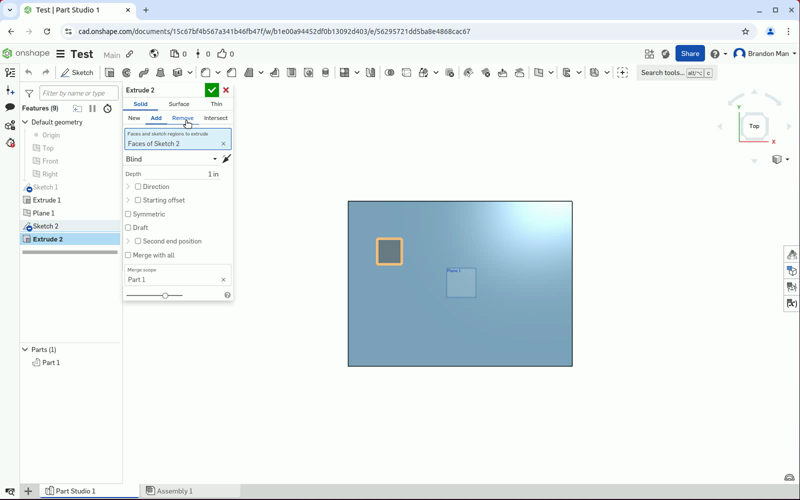
click(186, 120)
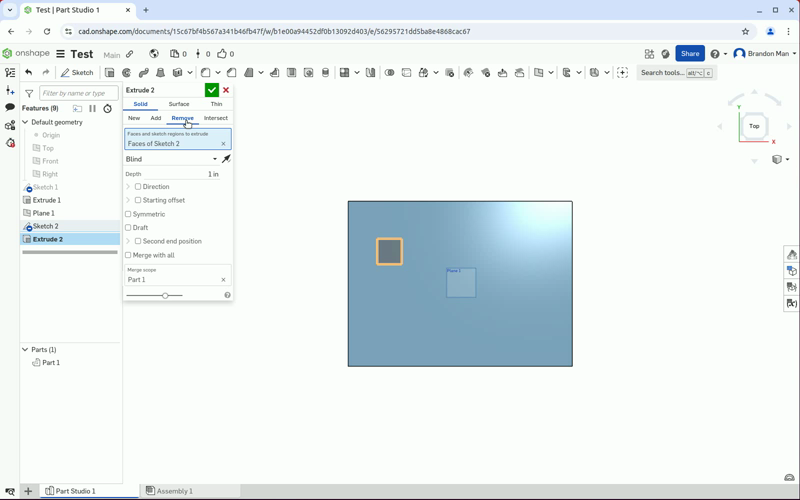
key(tab, 4)
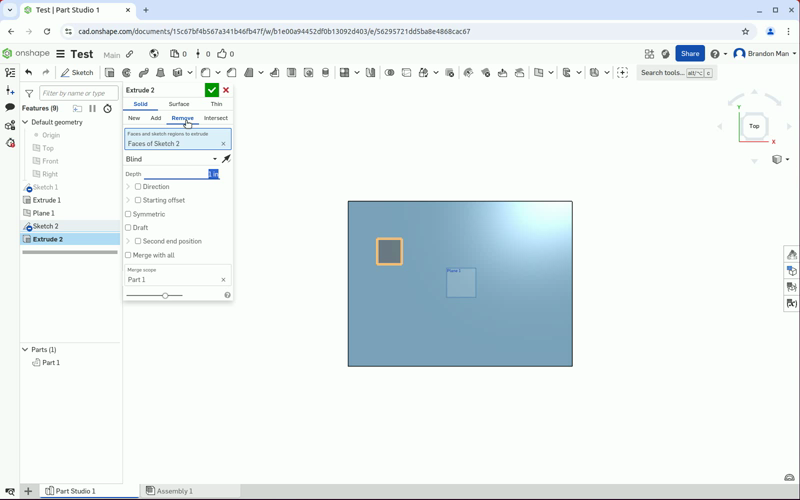
text(7.703)
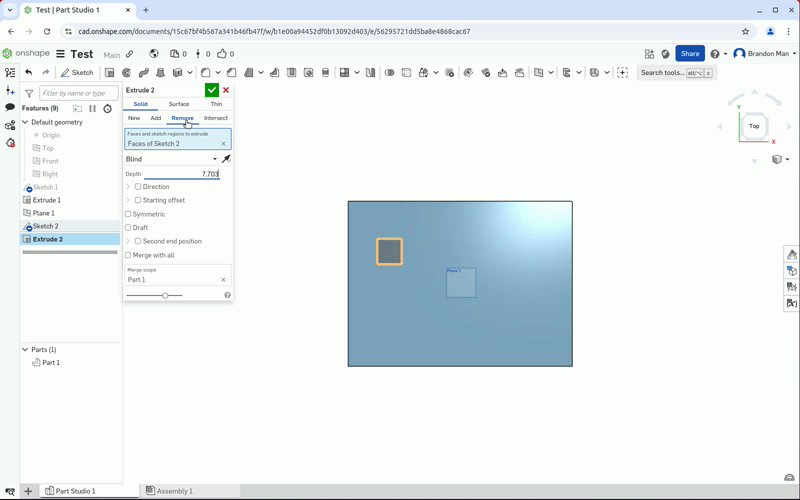
key(tab, 6)
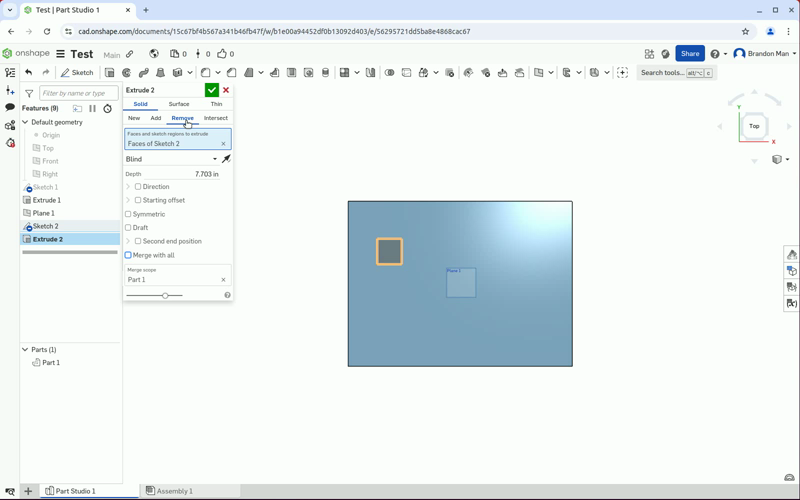
key(space)
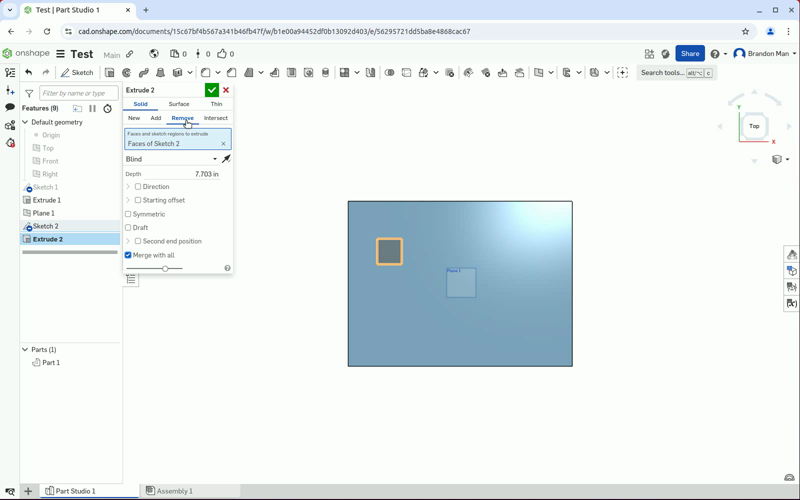
key(enter)
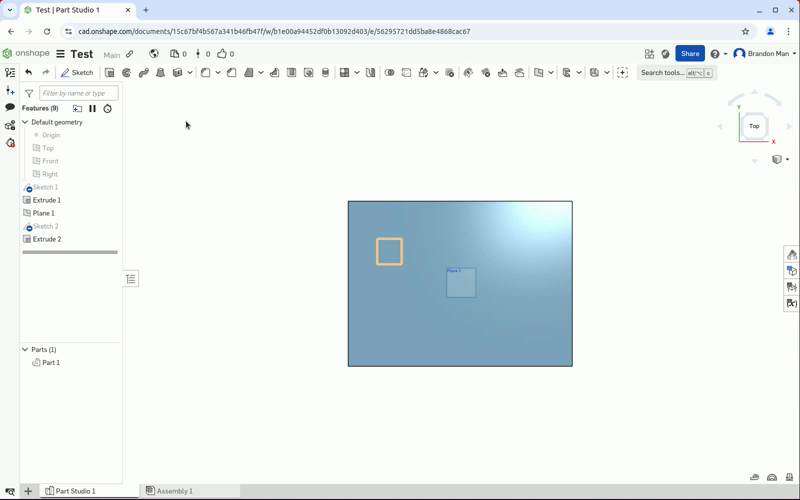
key(shift+h)
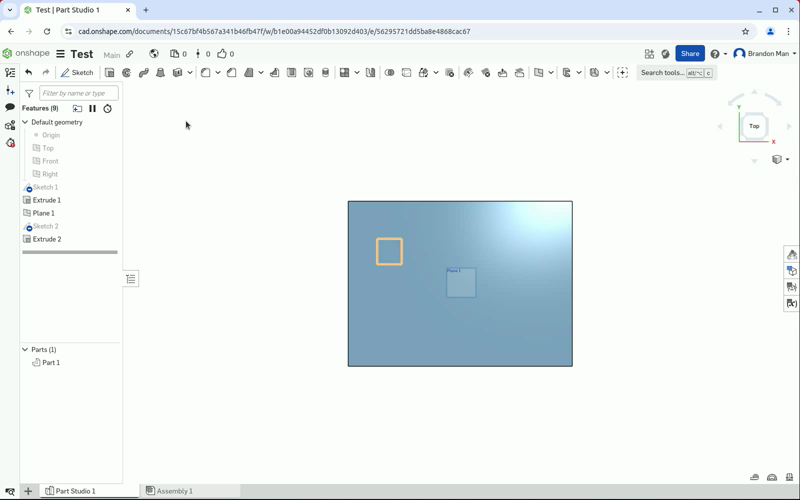
key(shift+h)
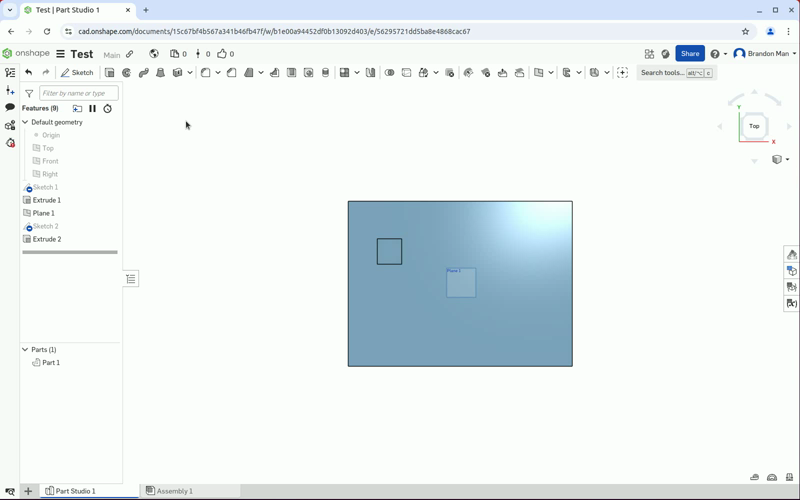
mouse_move(73, 189)
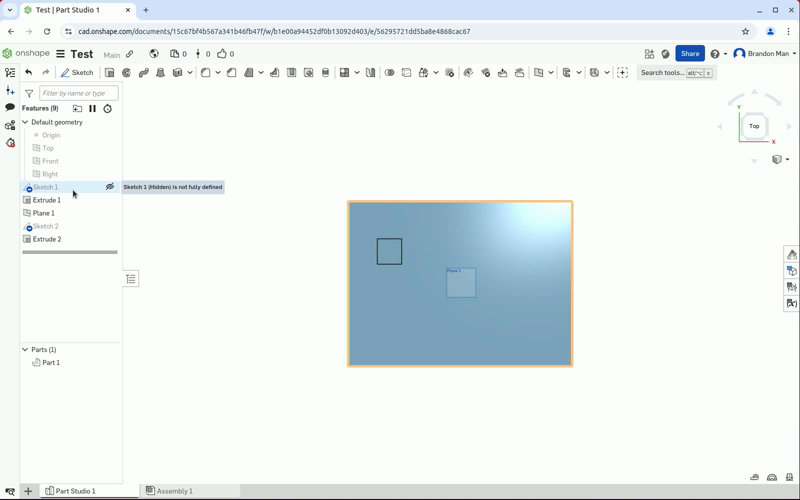
click(73, 189)
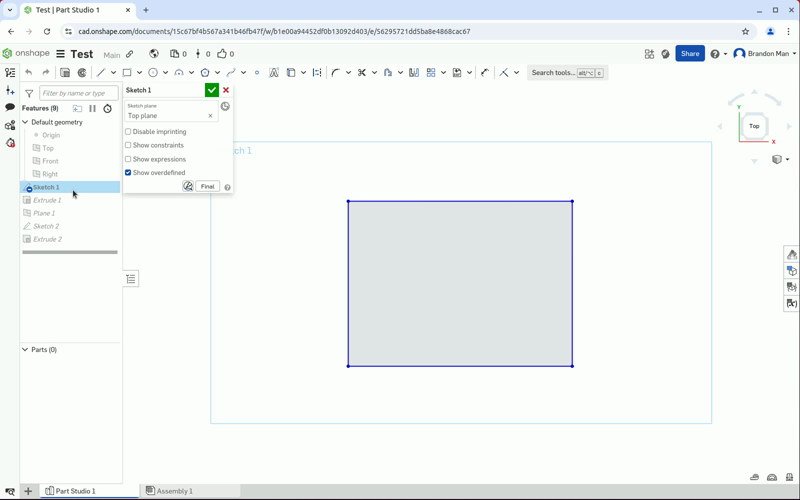
mouse_move(229, 92)
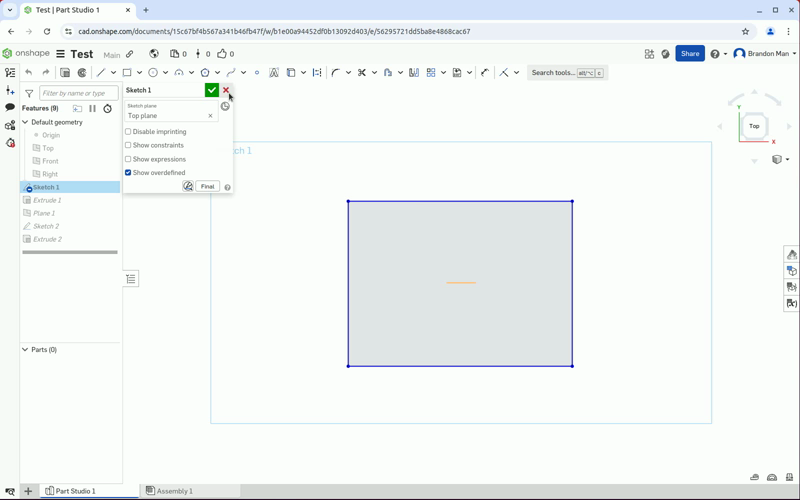
click(229, 92)
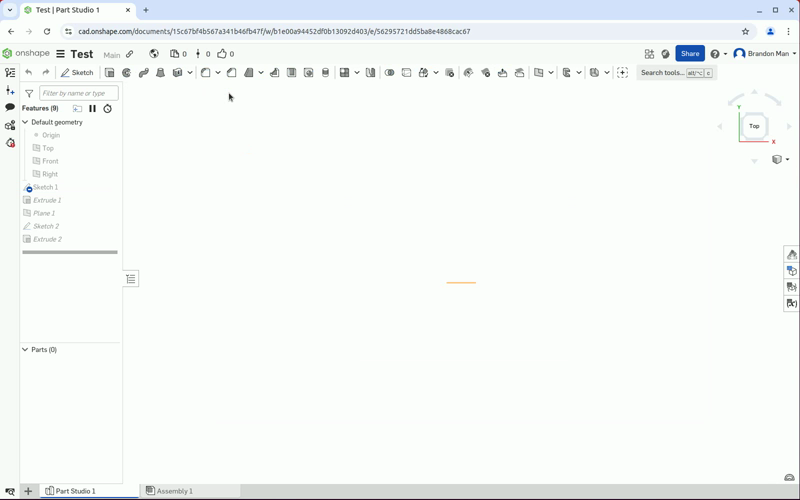
key(shift+s)
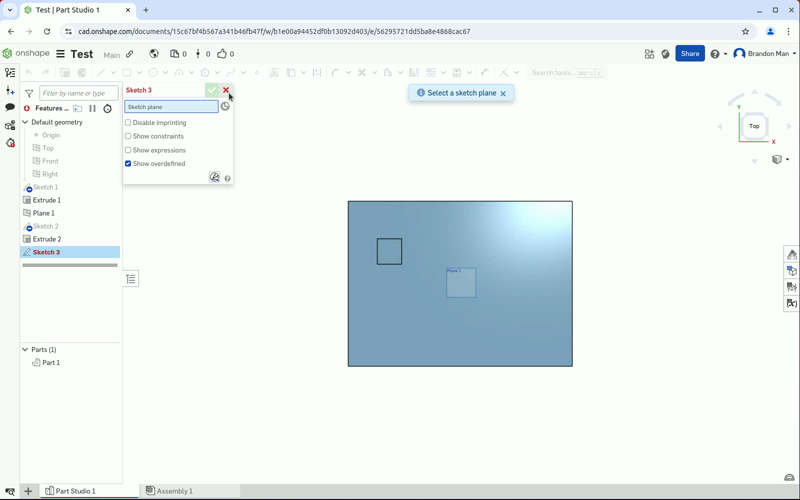
mouse_move(73, 215)
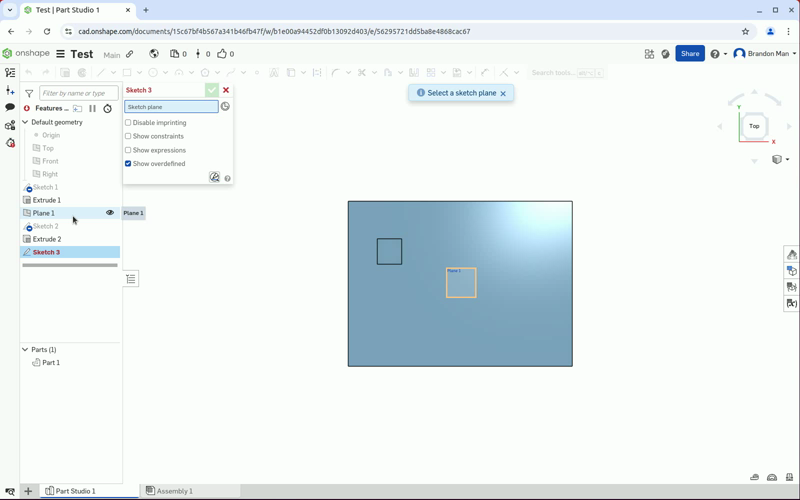
click(73, 215)
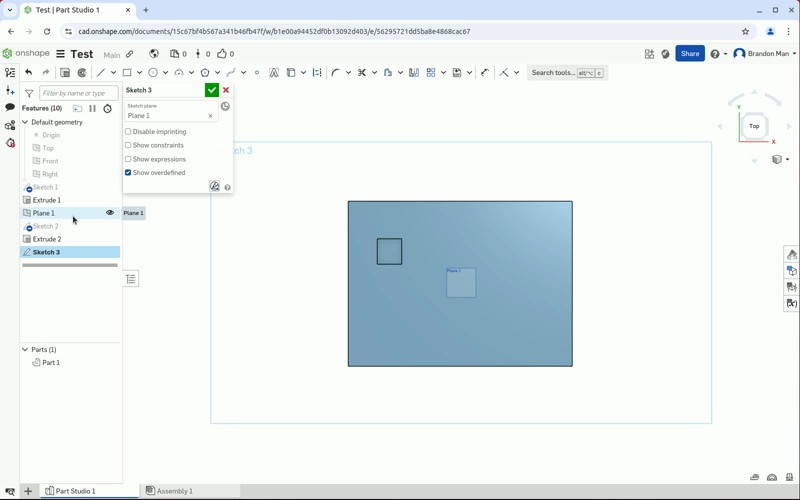
mouse_move(73, 352)
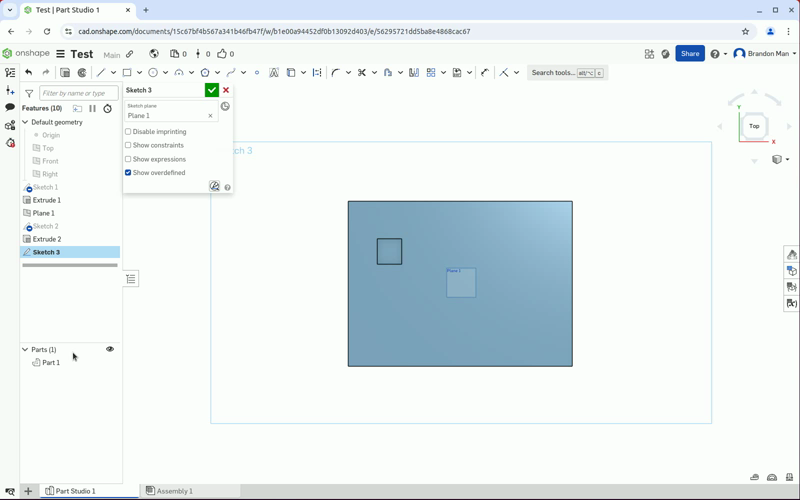
key(y)
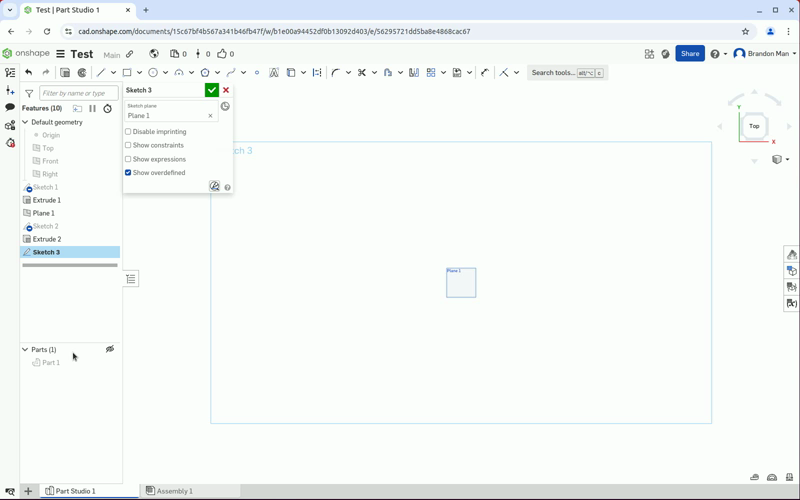
key(l)
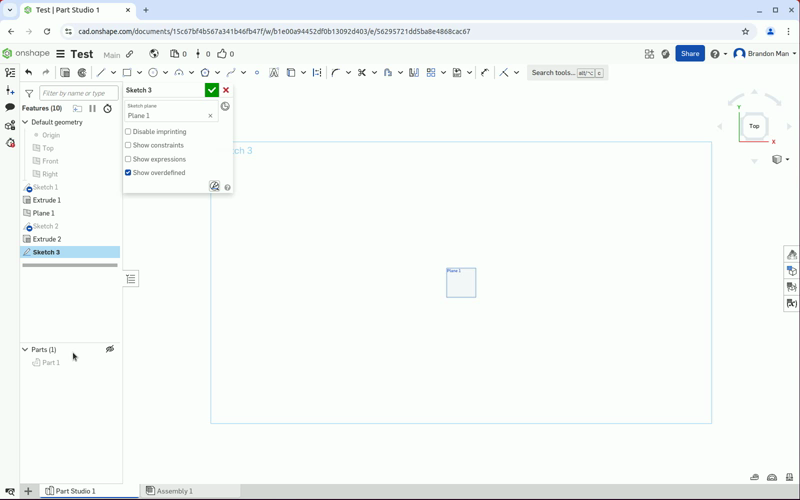
key_down(shift)
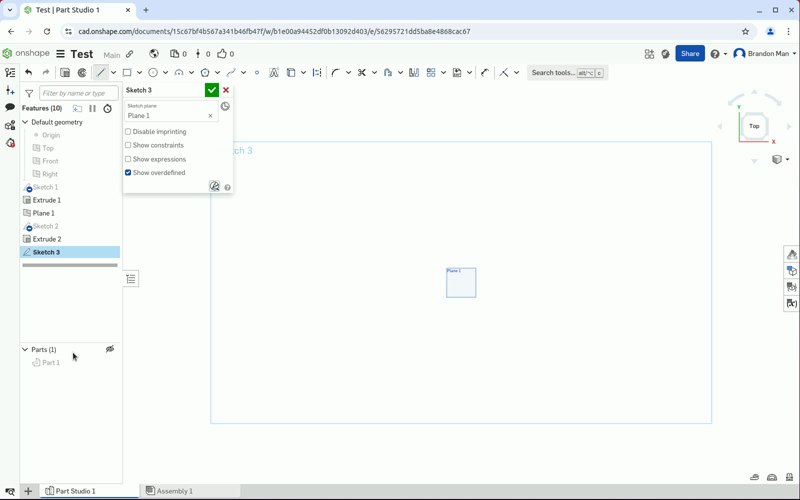
mouse_move(525, 264)
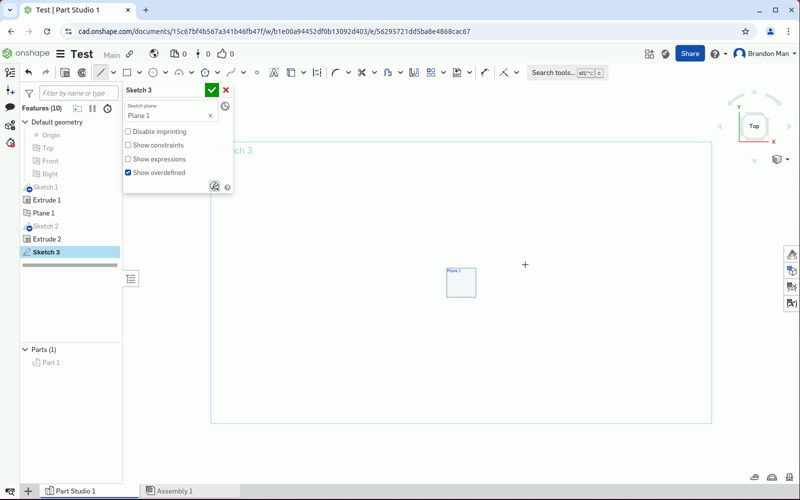
click(525, 264)
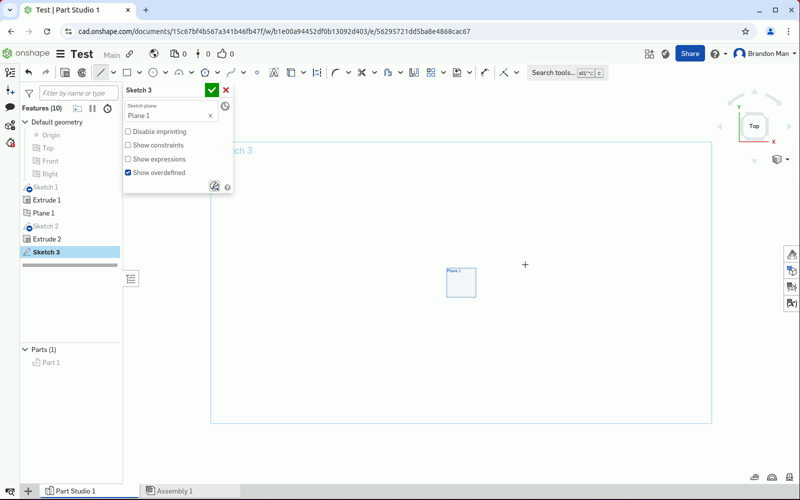
key_up(shift)
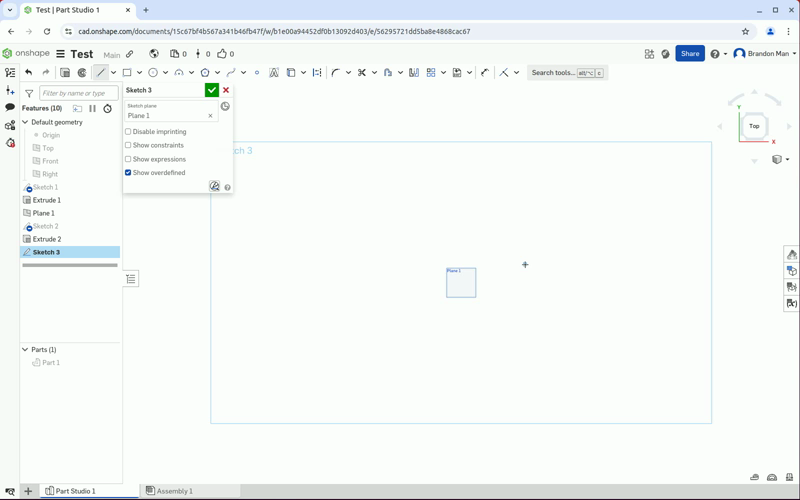
key_down(shift)
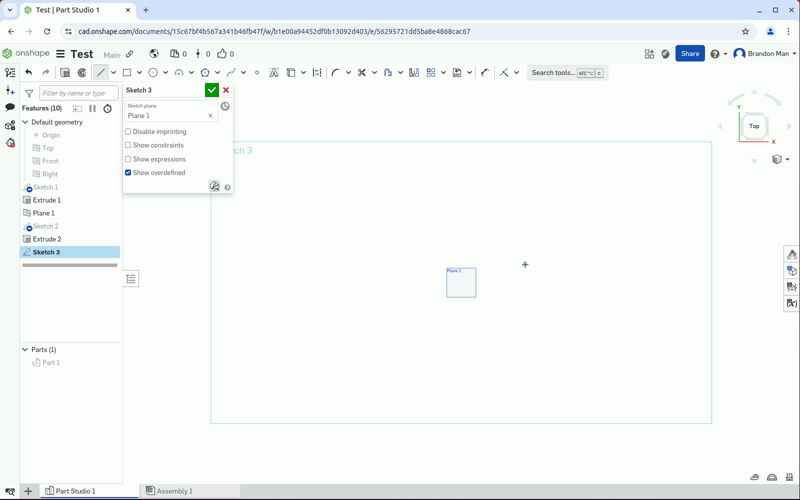
mouse_move(555, 264)
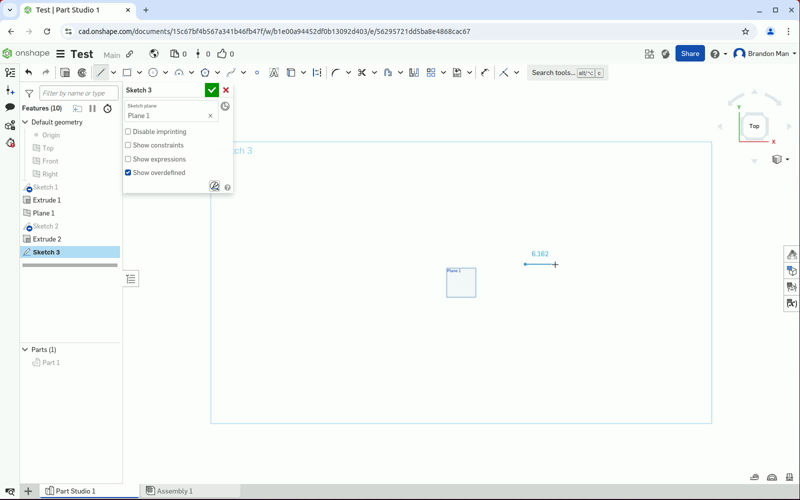
mouse_move(548, 264)
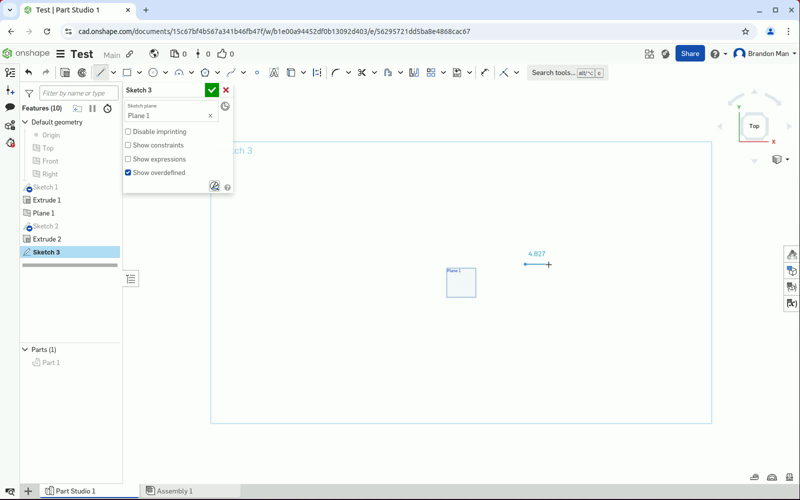
click(548, 264)
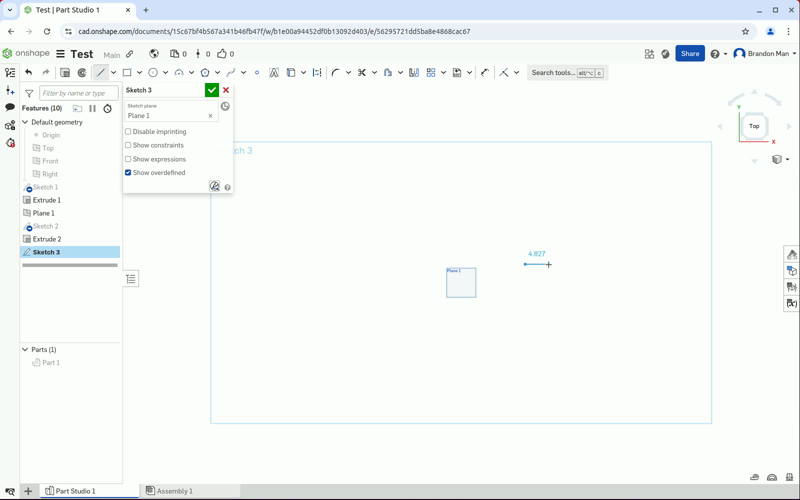
key_up(shift)
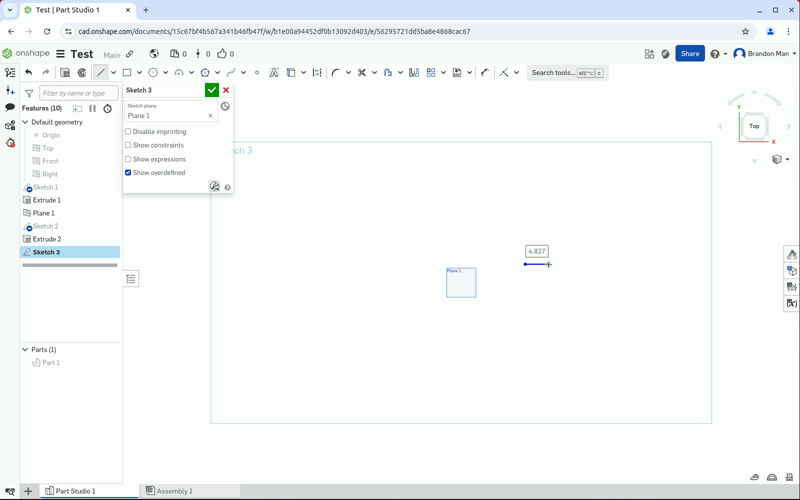
key_down(shift)
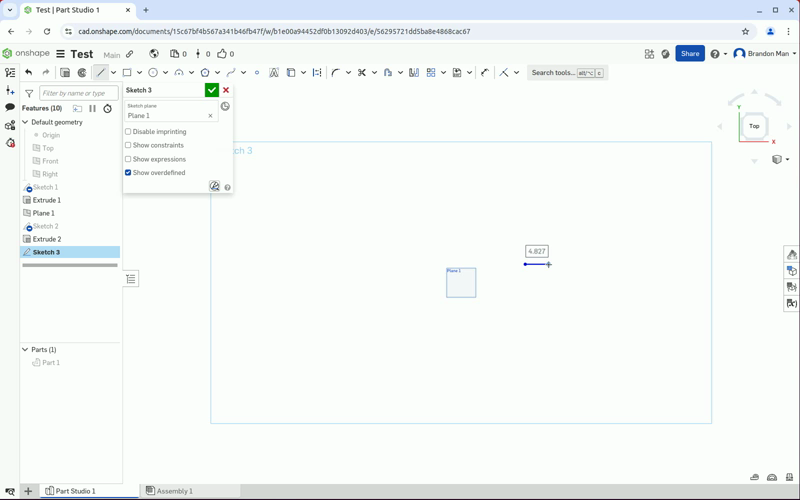
mouse_move(578, 264)
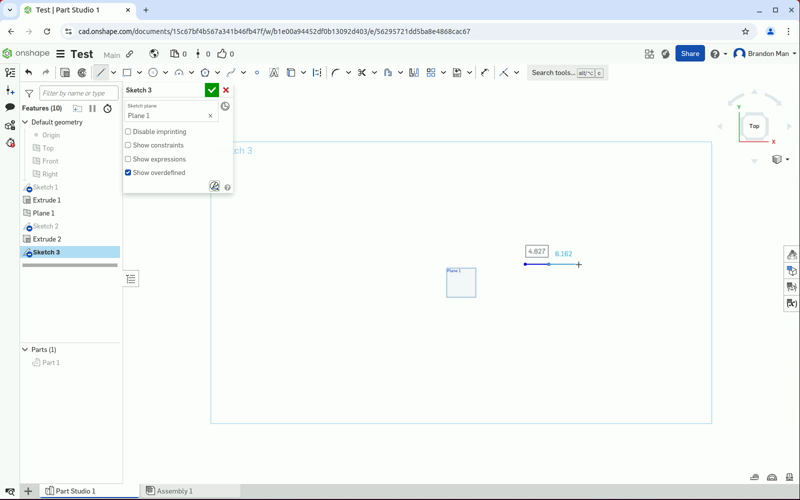
mouse_move(548, 239)
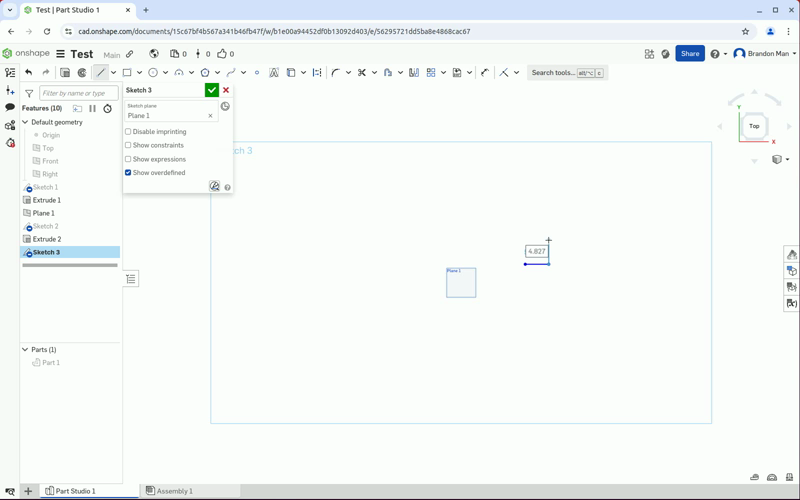
click(548, 239)
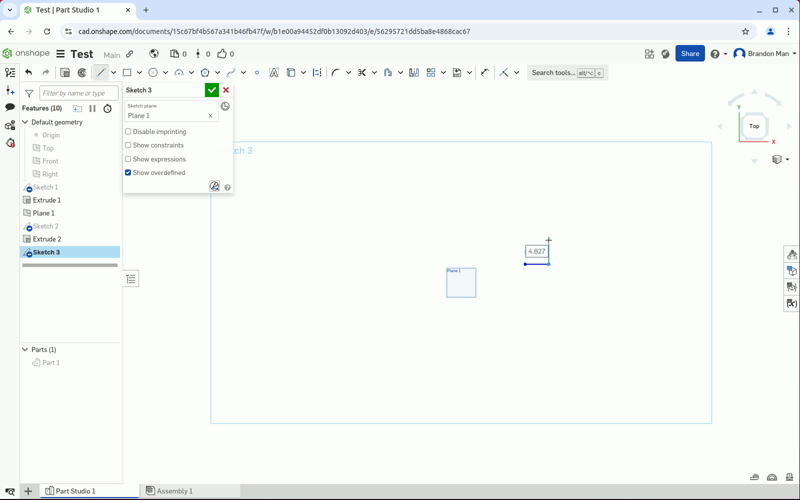
key_up(shift)
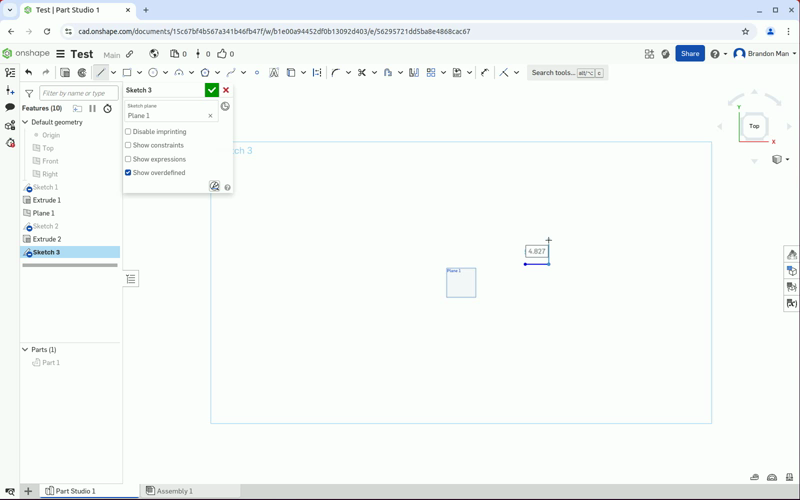
key_down(shift)
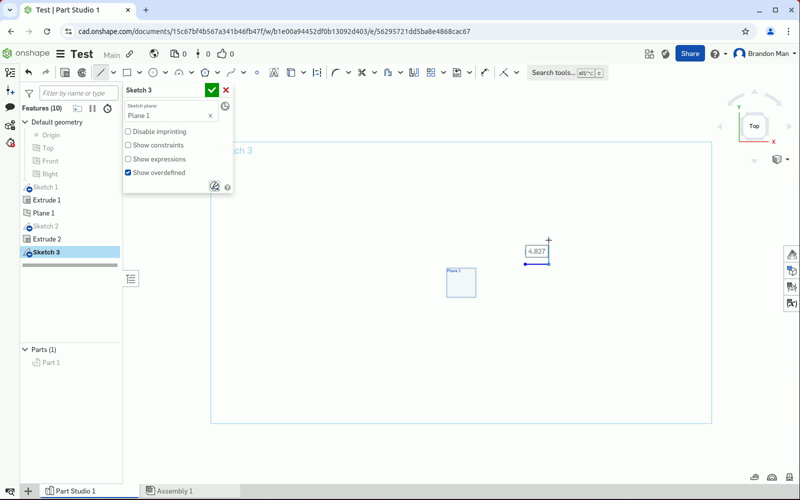
mouse_move(578, 239)
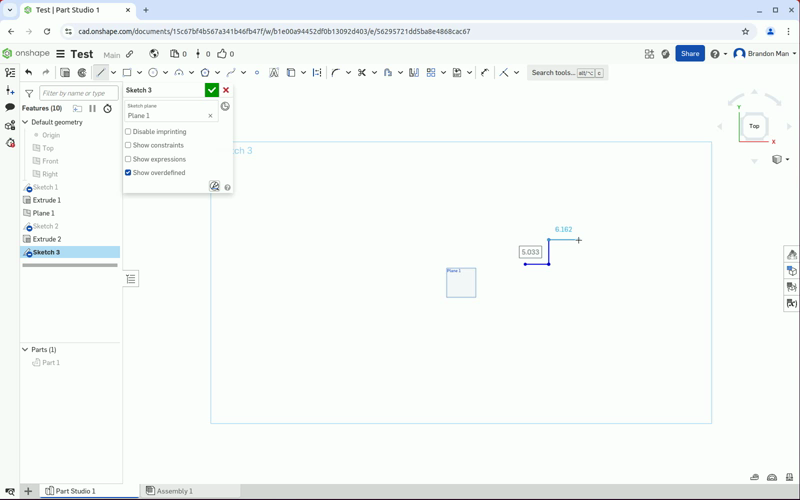
mouse_move(525, 239)
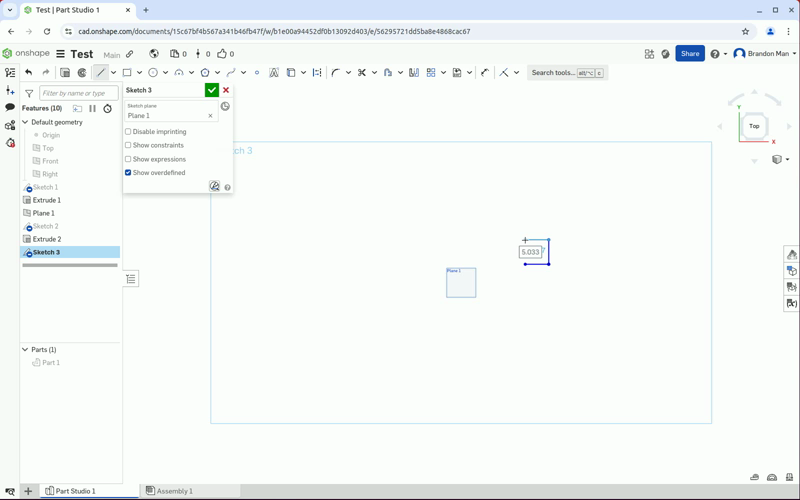
click(525, 239)
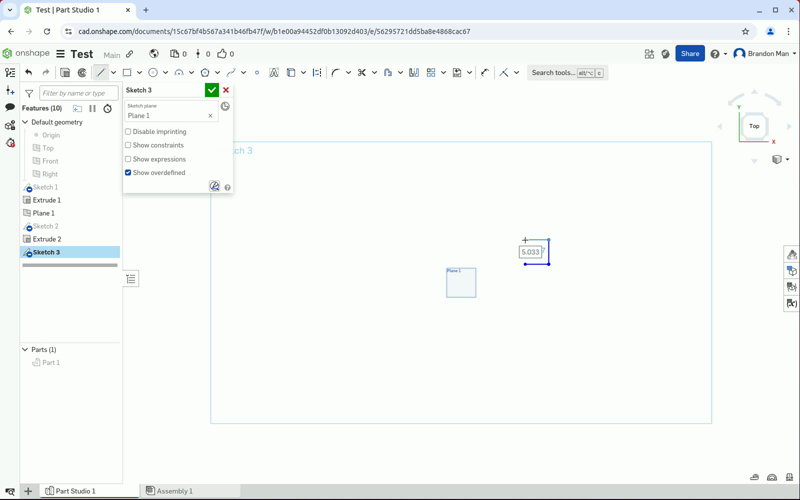
key_up(shift)
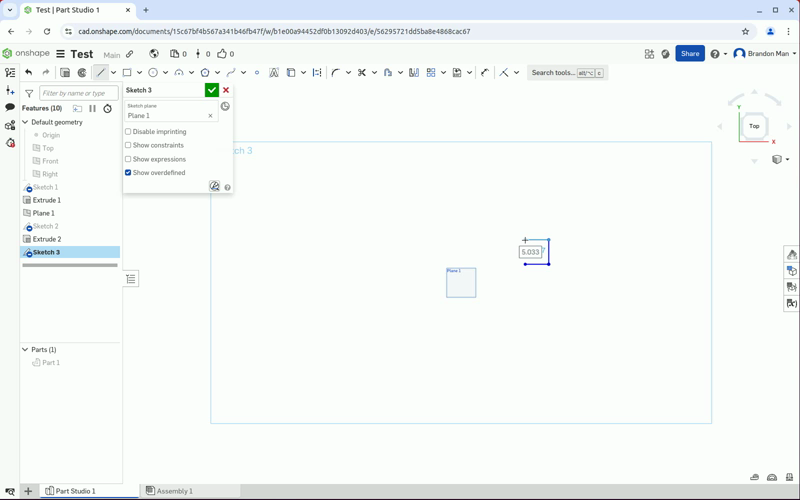
mouse_move(555, 239)
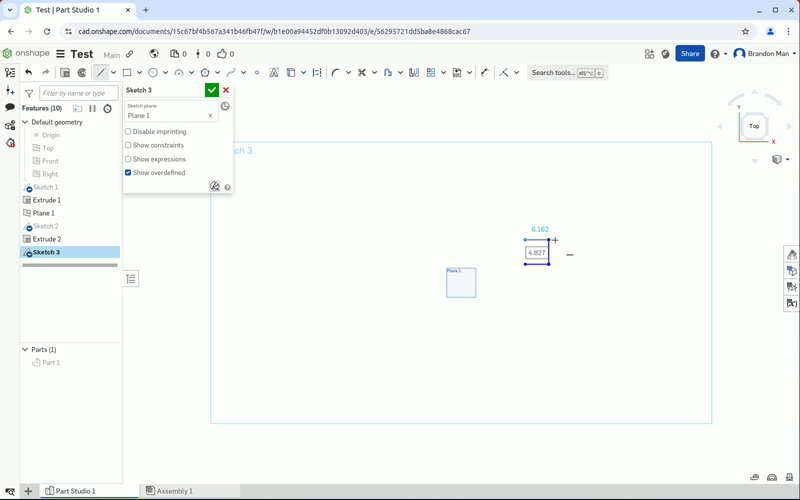
key_down(shift)
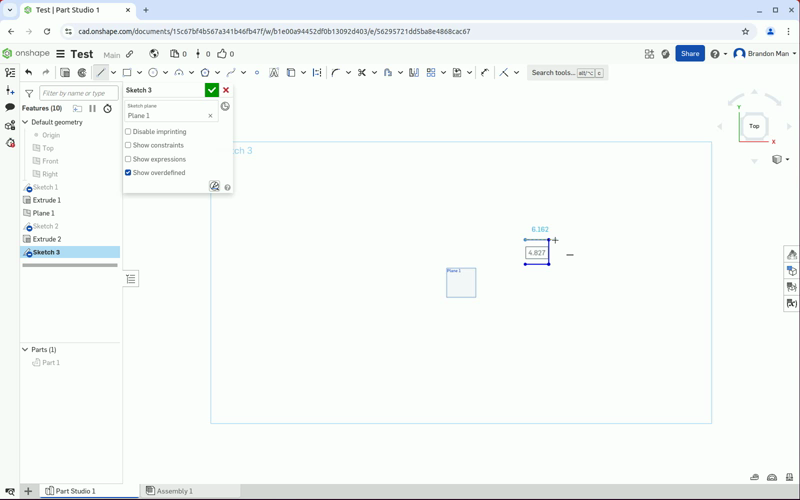
mouse_move(525, 264)
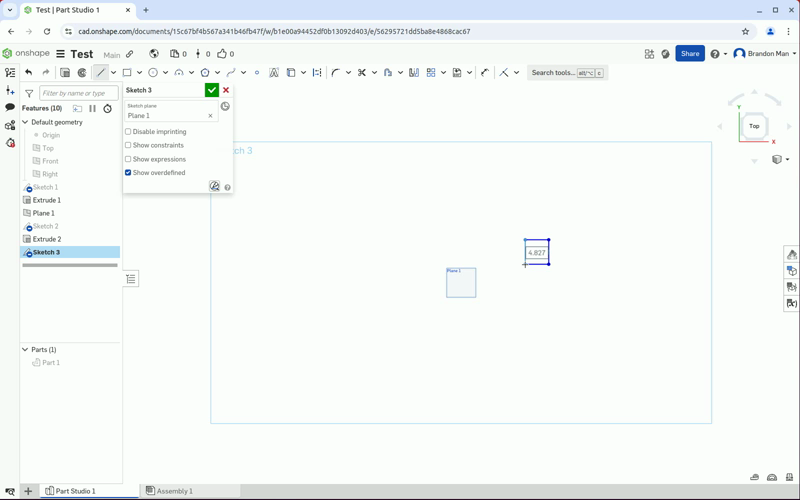
key_up(shift)
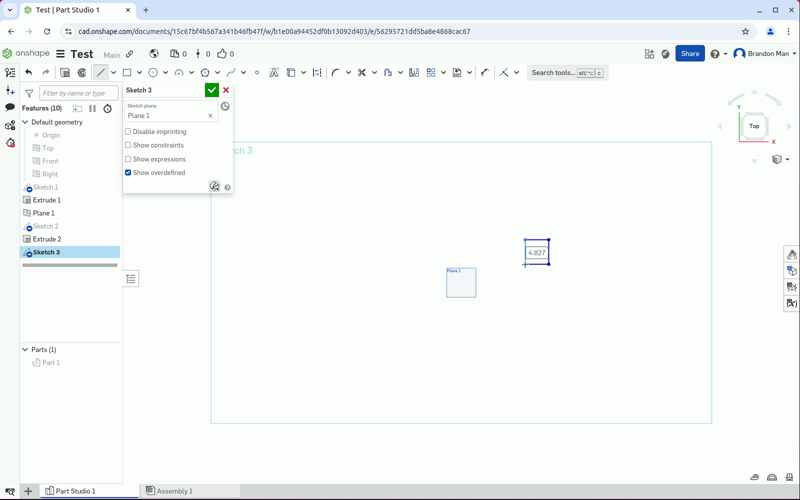
click(525, 264)
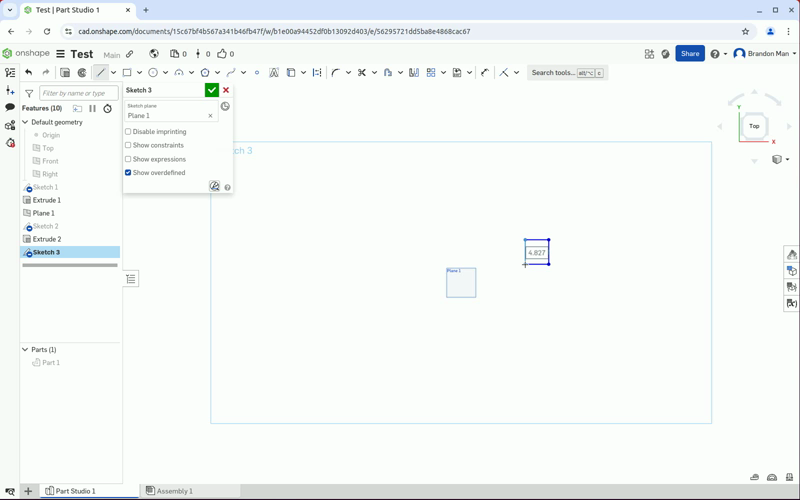
key(esc)
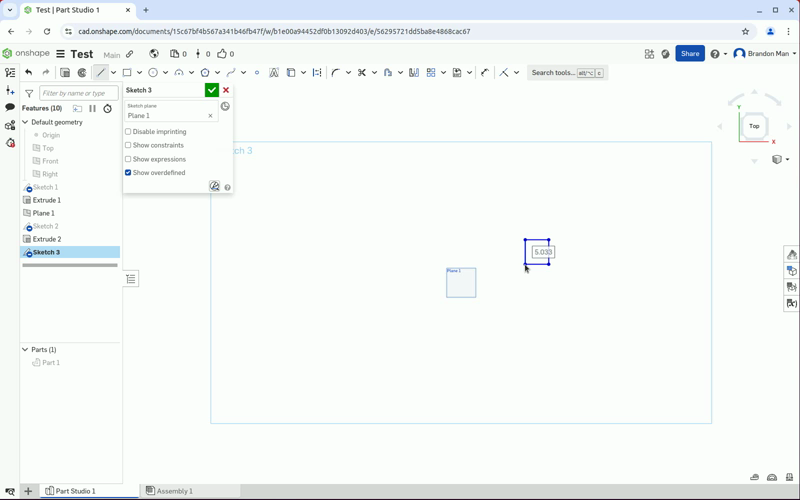
mouse_move(533, 261)
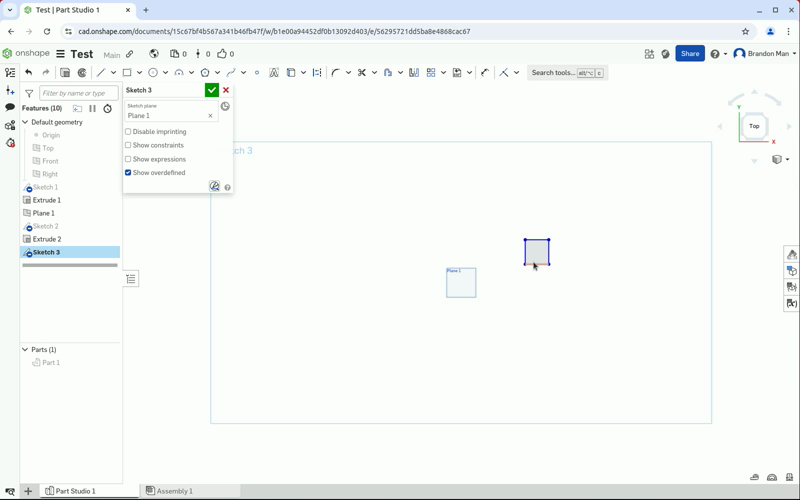
scroll(6)
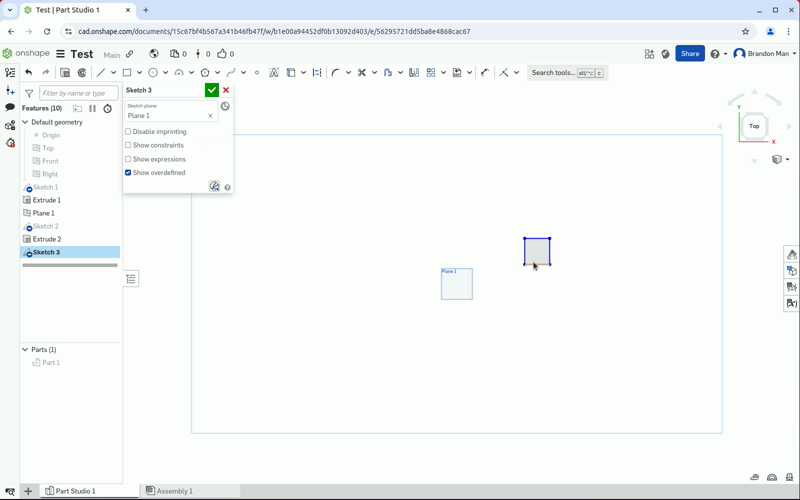
scroll(6)
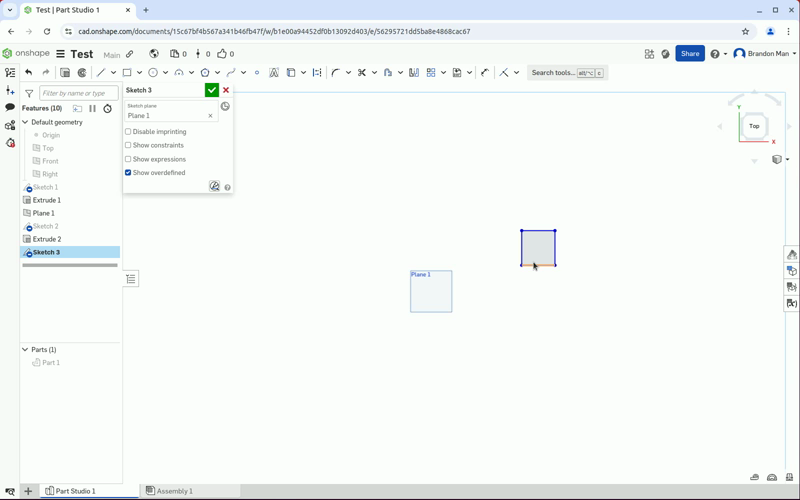
scroll(6)
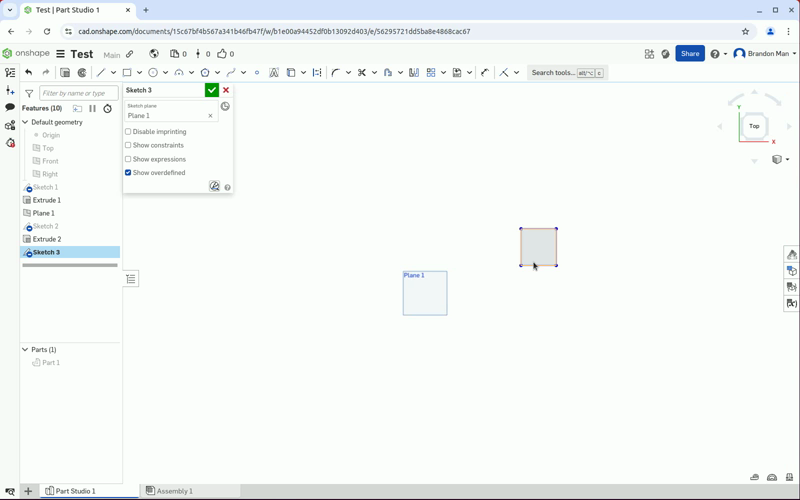
scroll(6)
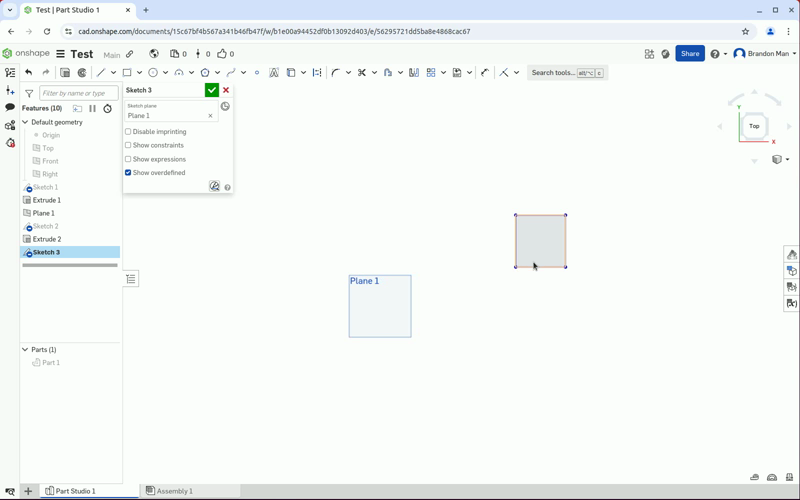
scroll(6)
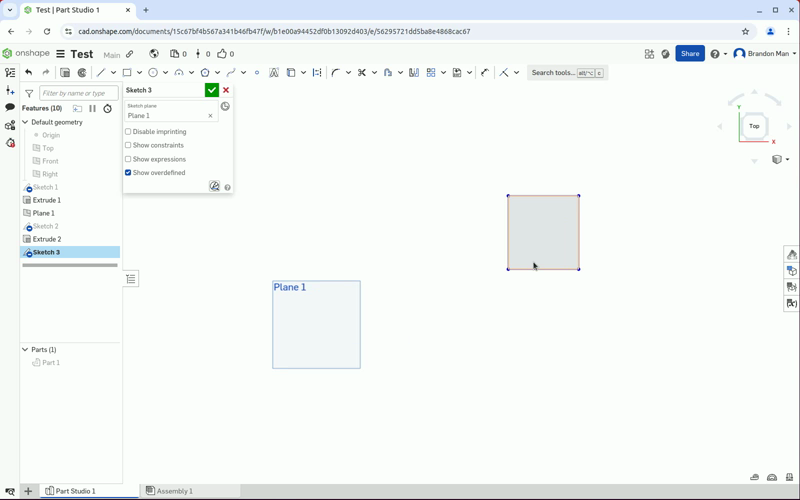
scroll(6)
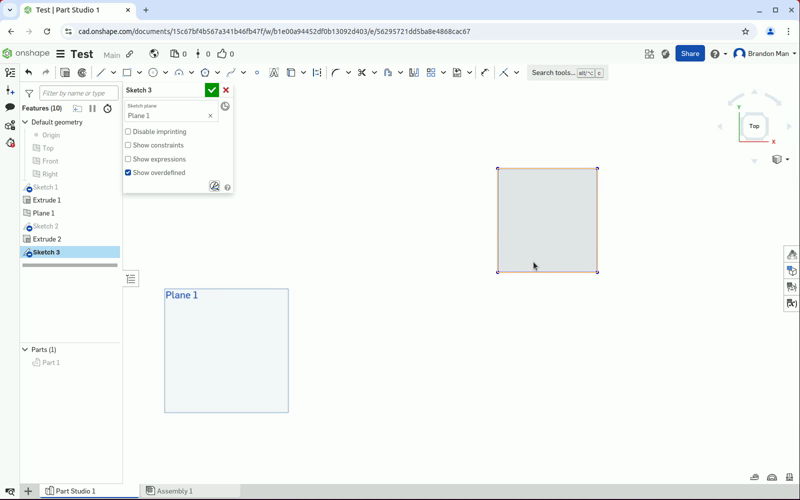
scroll(6)
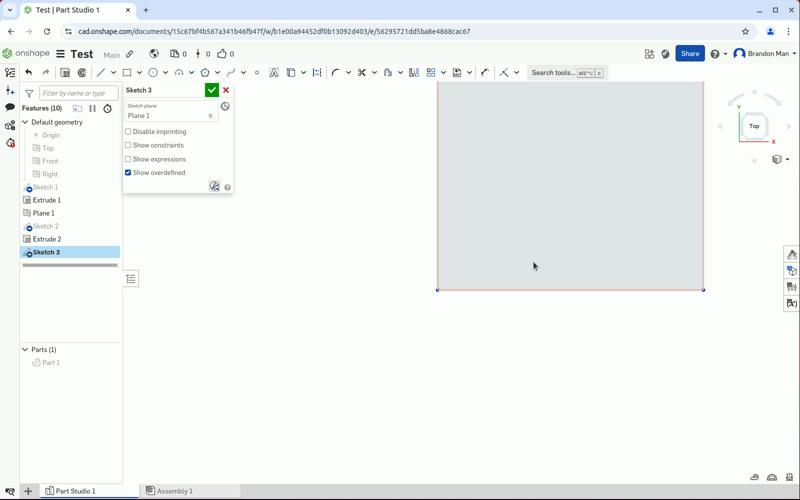
click(533, 261)
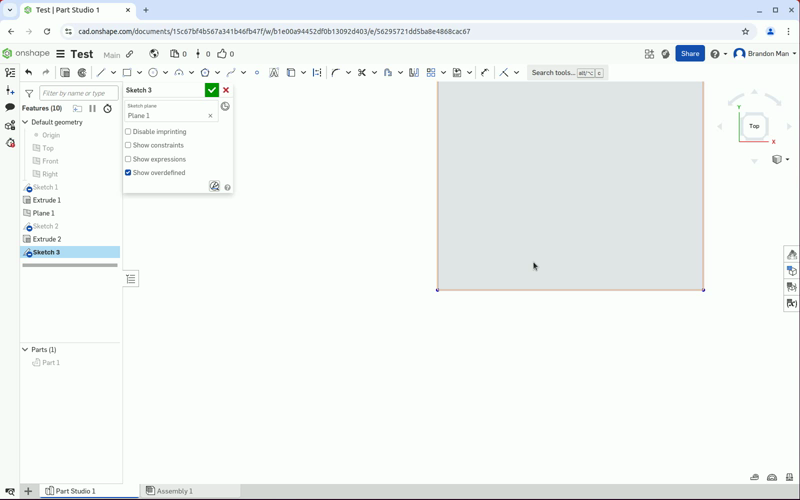
scroll(-6)
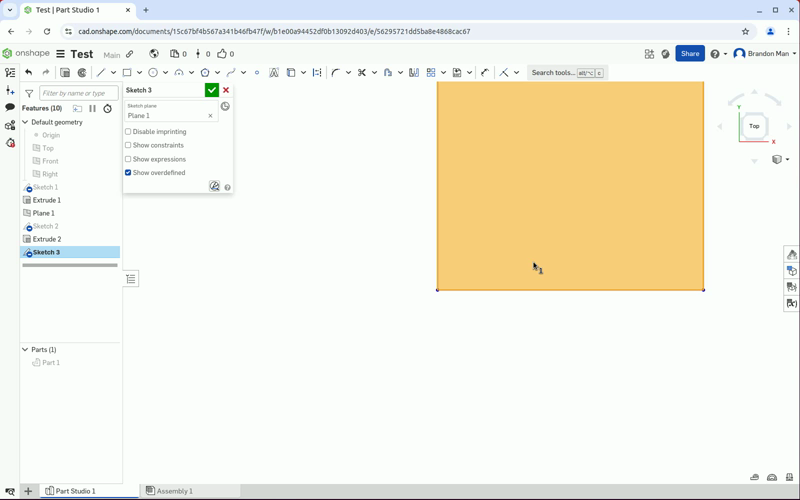
scroll(-6)
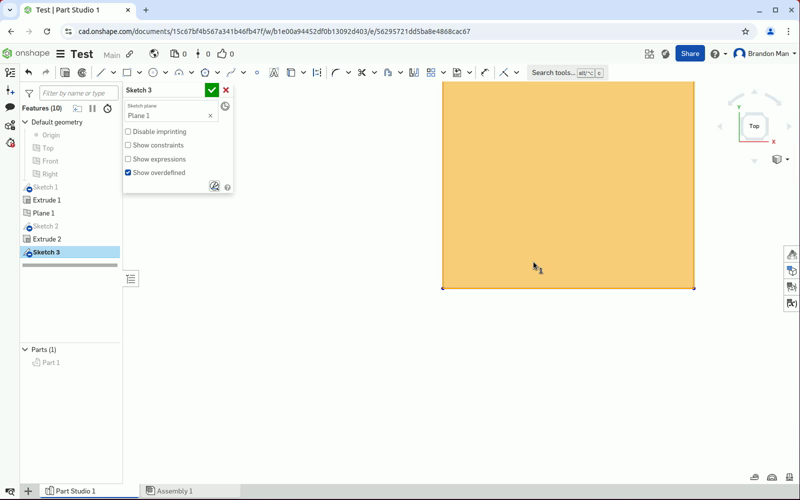
scroll(-6)
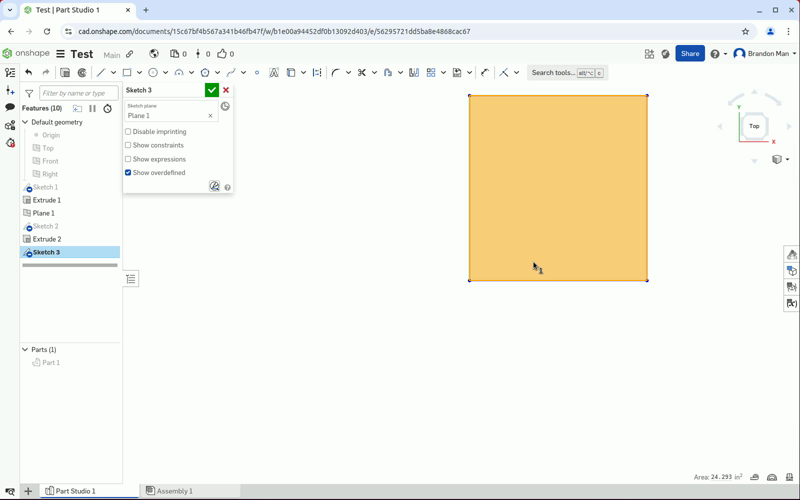
scroll(-6)
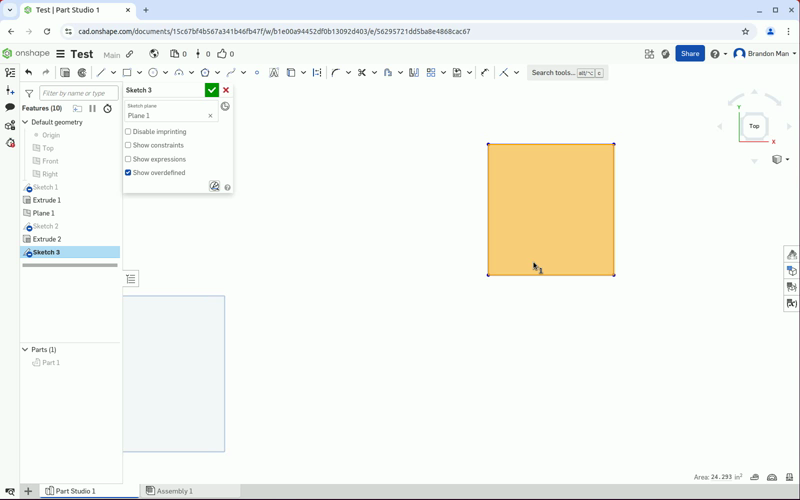
scroll(-6)
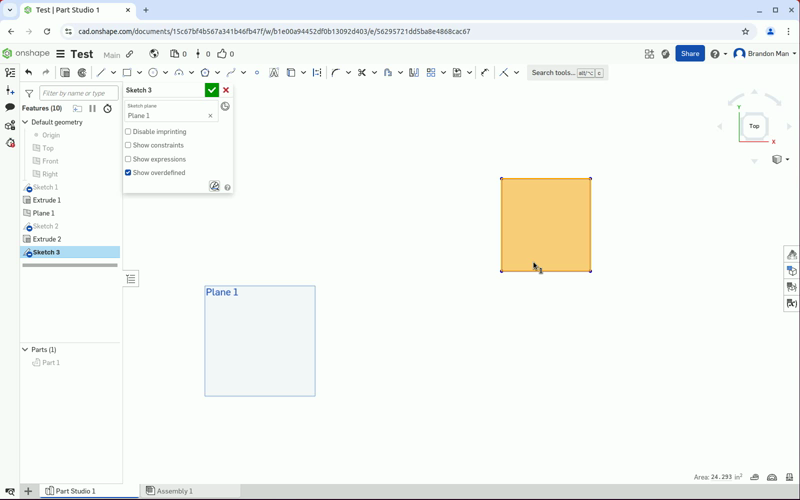
scroll(-6)
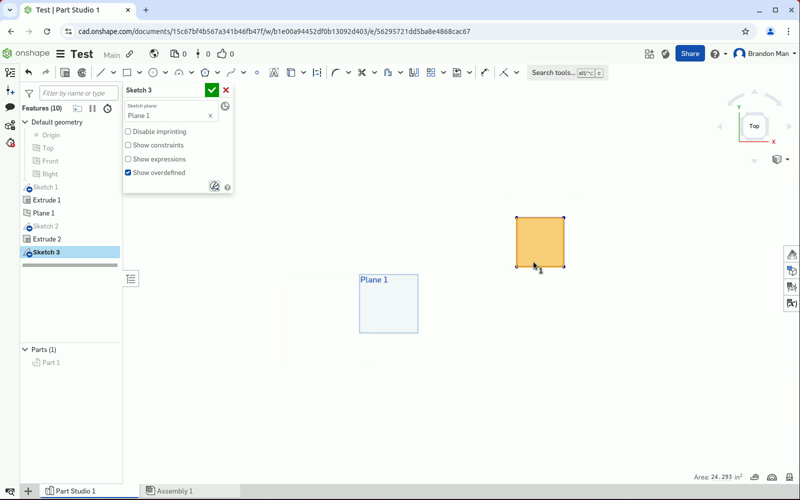
scroll(-6)
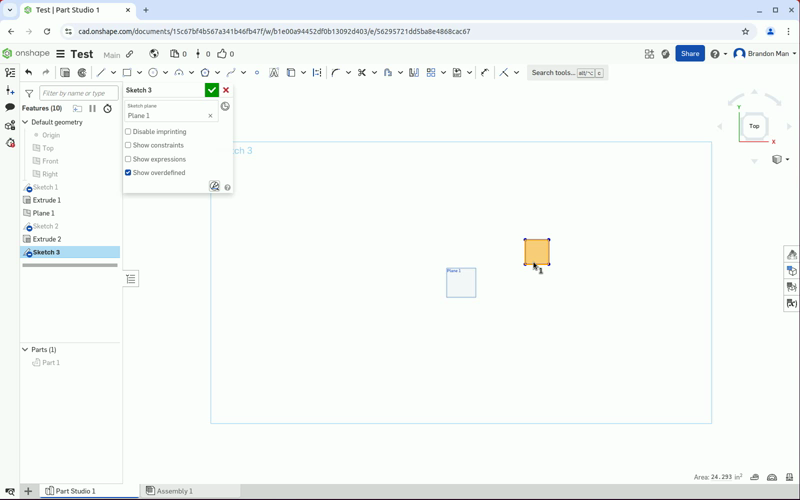
mouse_move(73, 352)
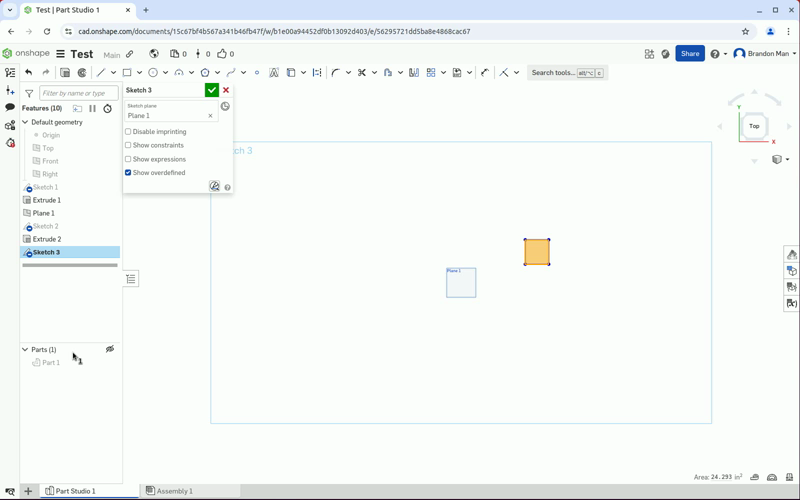
key(shift+y)
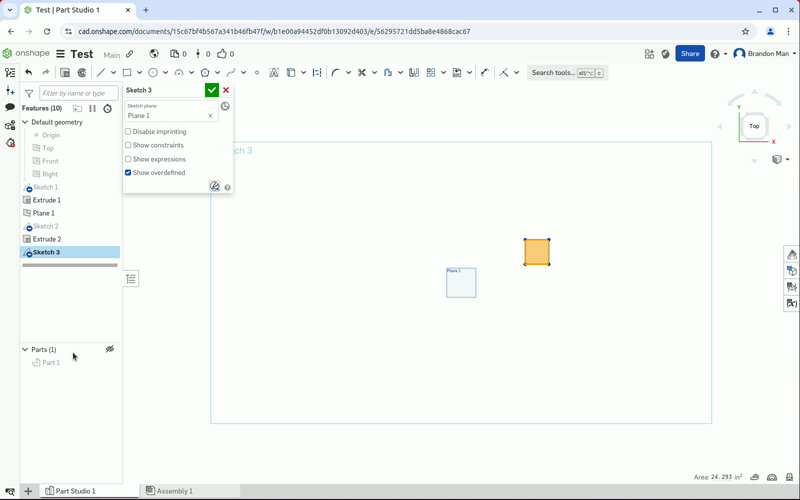
key(shift+e)
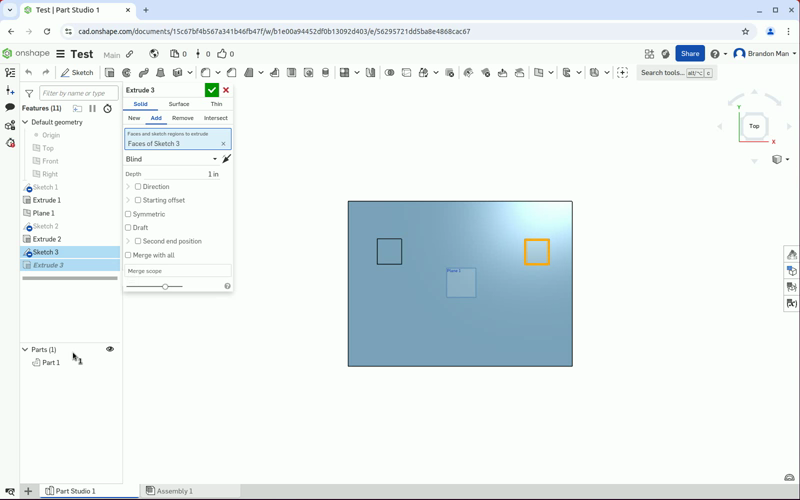
mouse_move(143, 106)
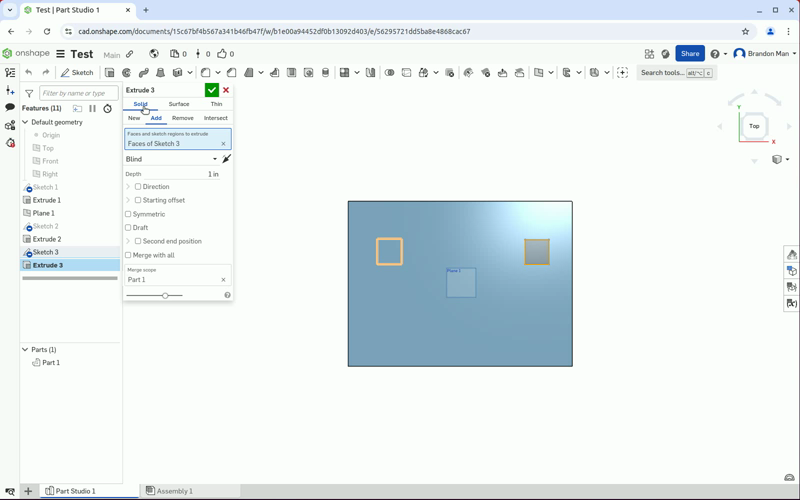
click(143, 106)
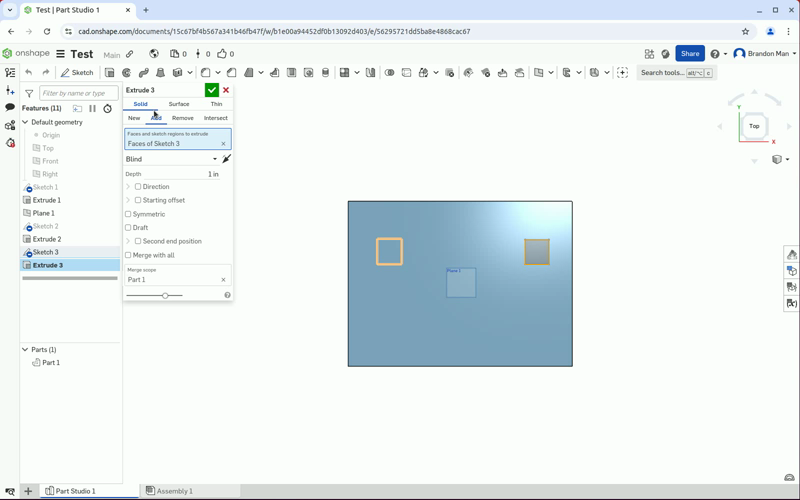
mouse_move(186, 120)
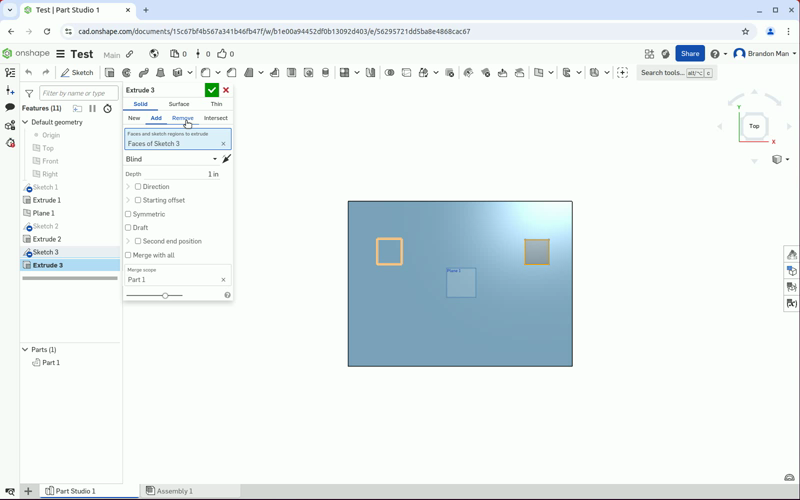
click(186, 120)
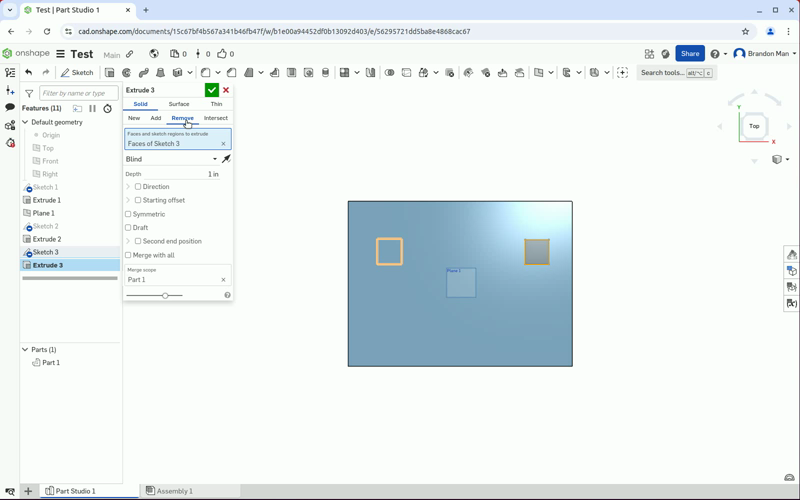
key(tab, 4)
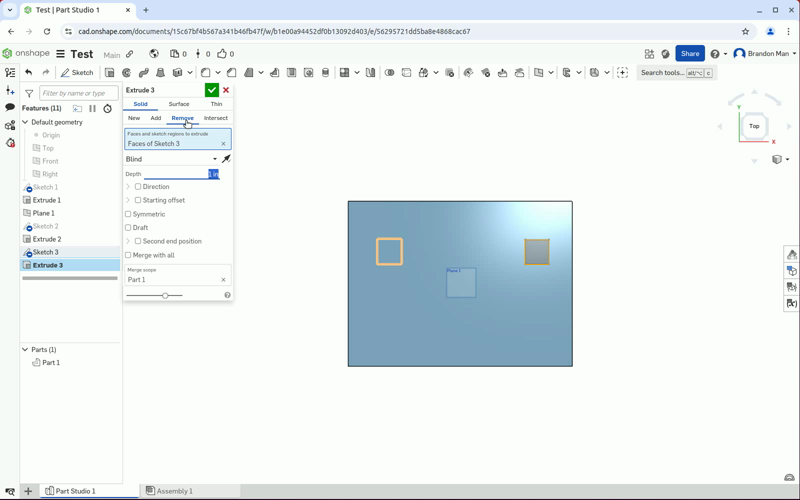
text(7.703)
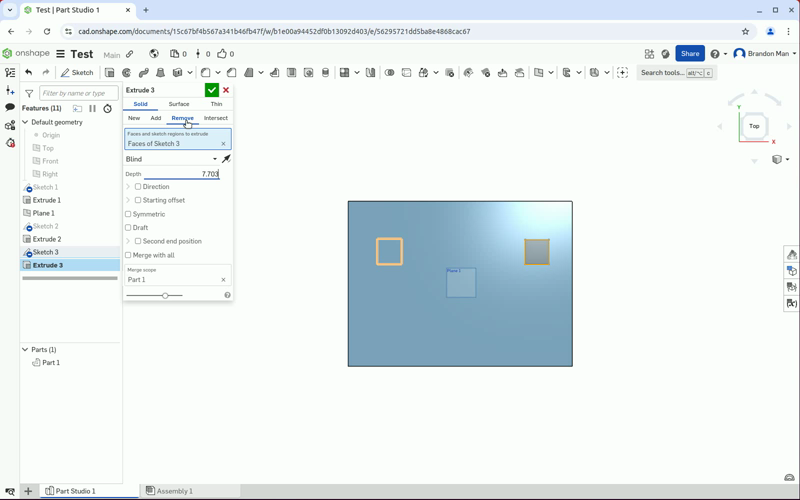
key(tab, 6)
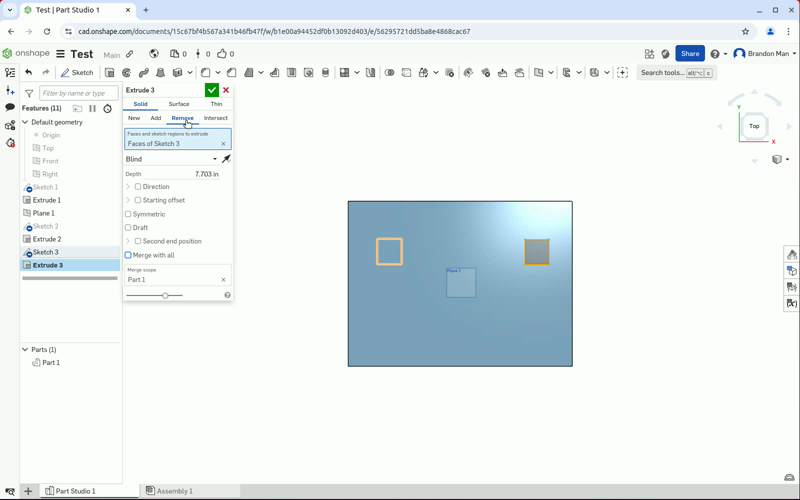
key(space)
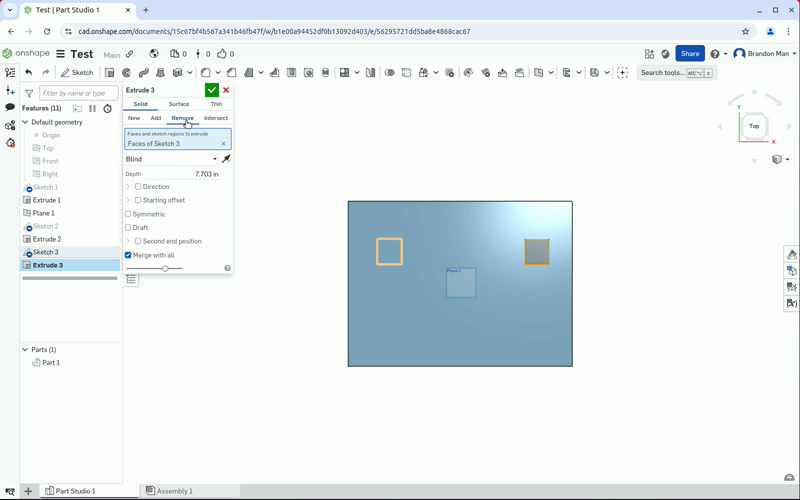
key(enter)
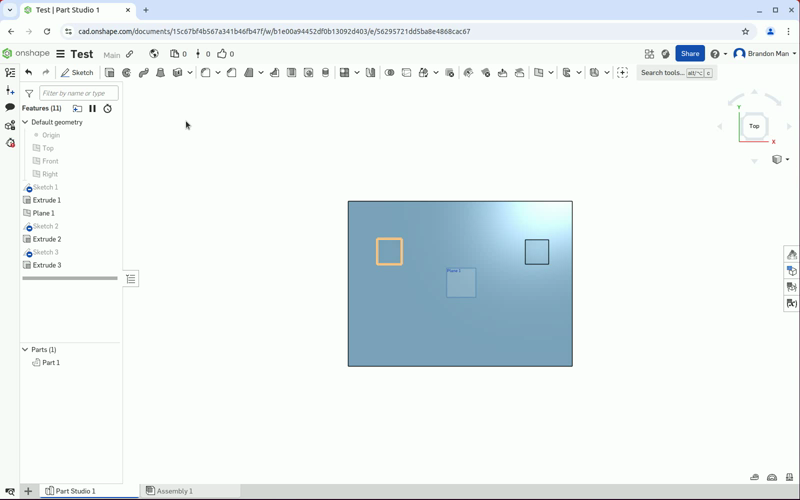
key(shift+h)
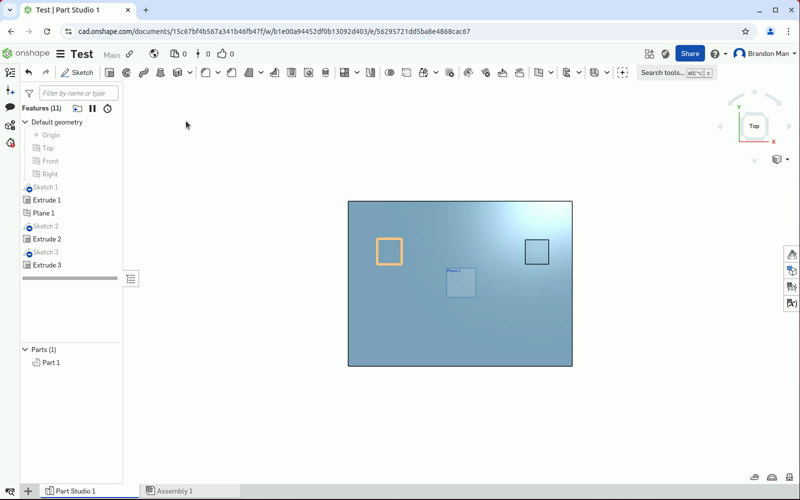
key(shift+h)
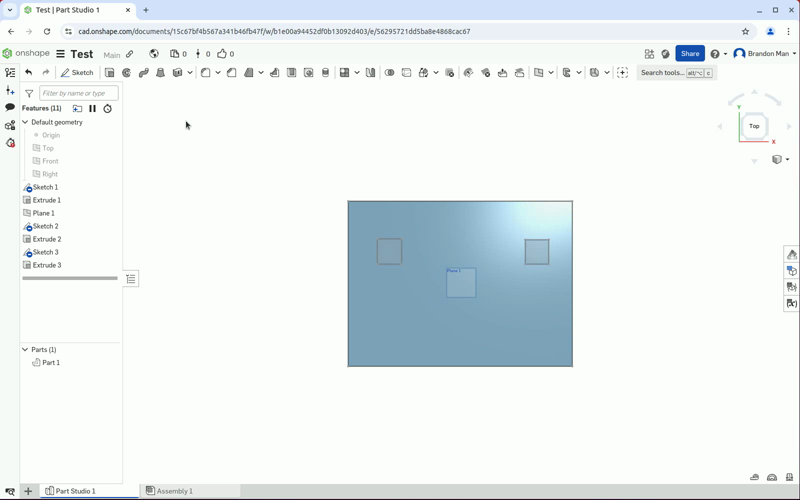
key(shift+7)
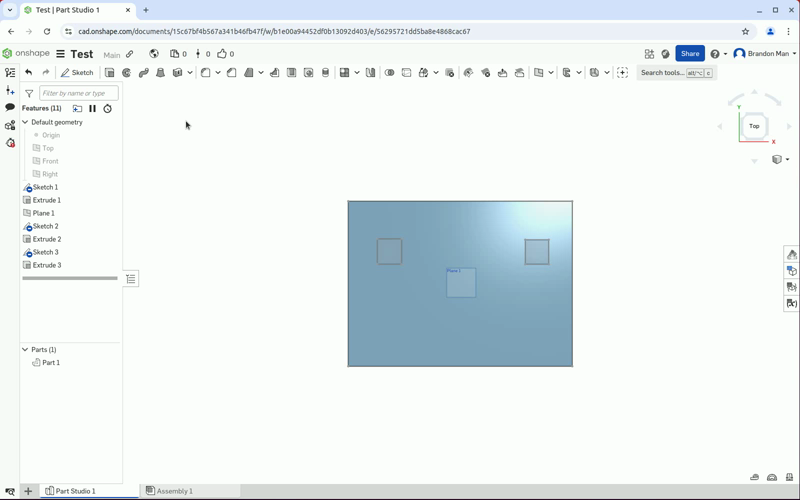
key(up, 3)
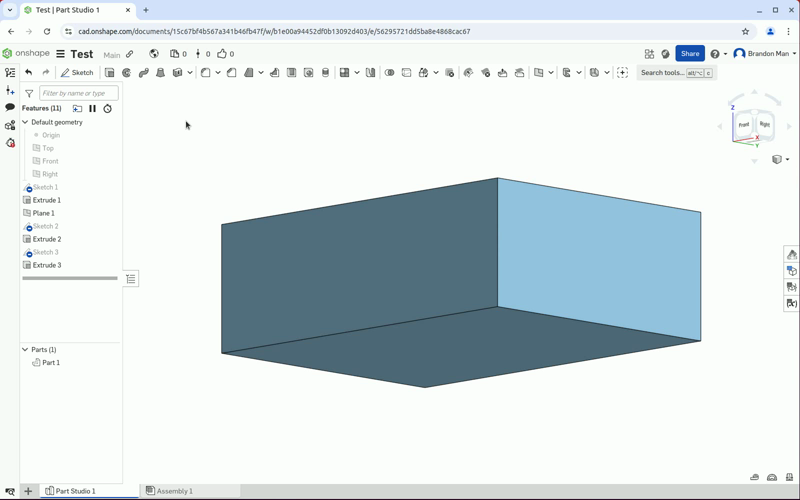
key(left, 3)
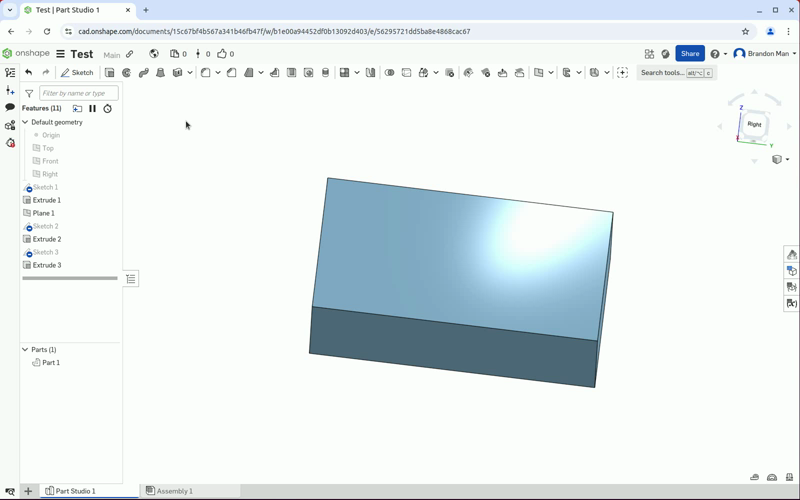
key(right, 3)
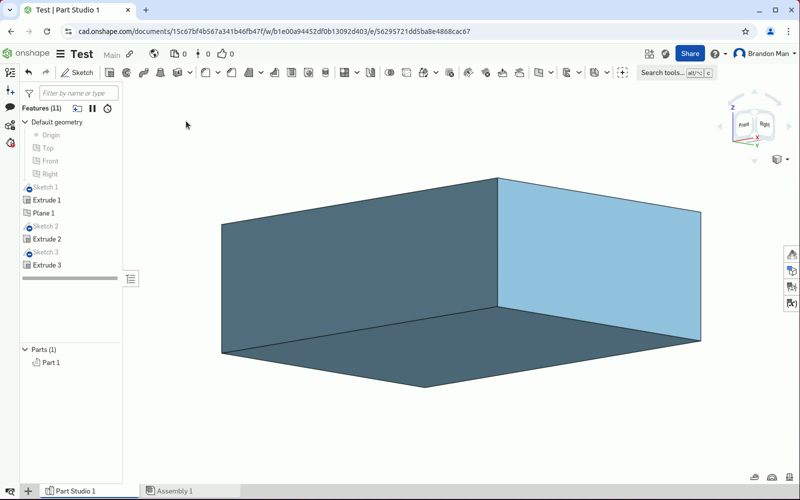
key(down, 3)
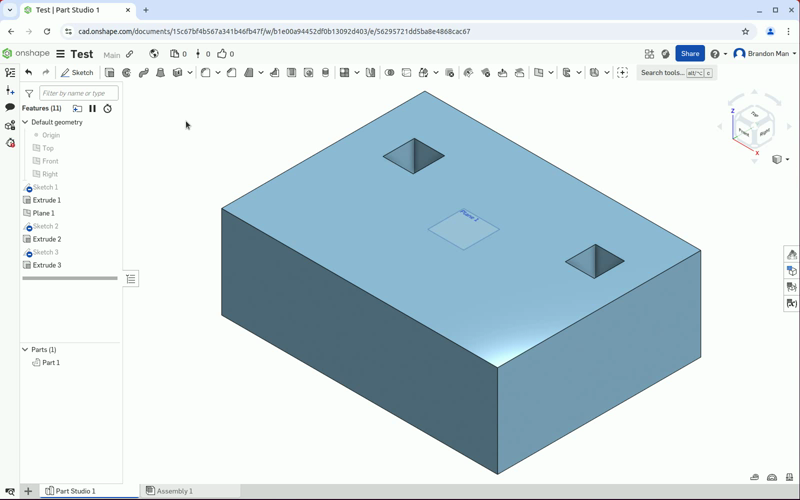
mouse_move(73, 189)
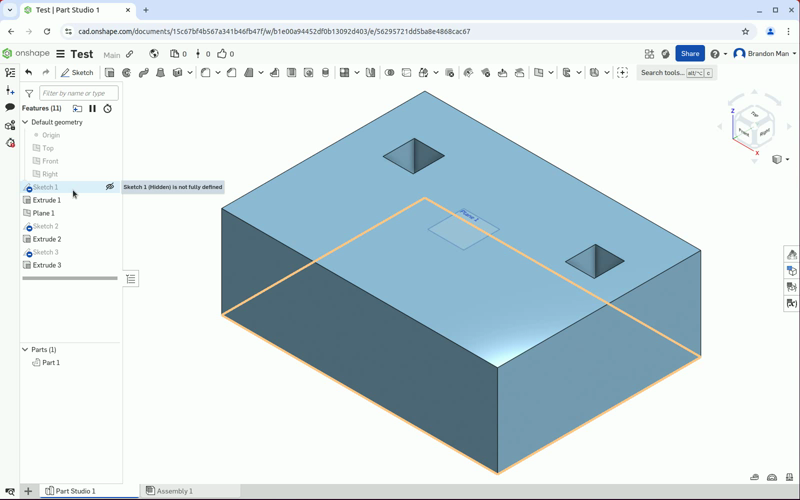
click(73, 189)